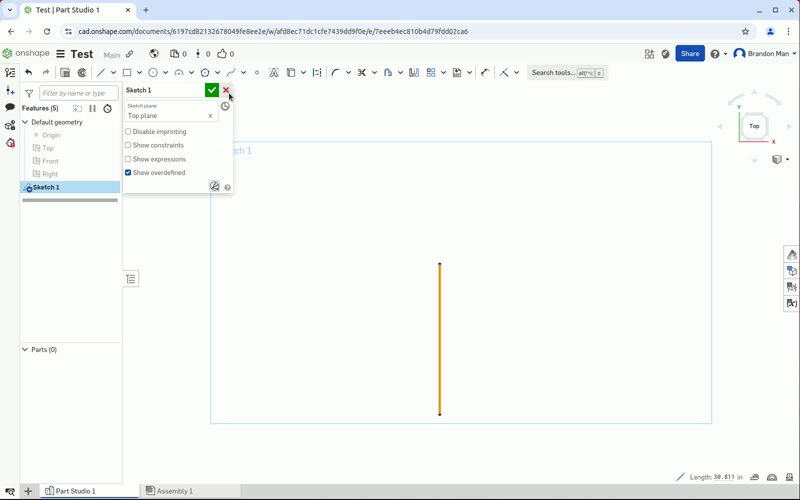
key(shift+h)
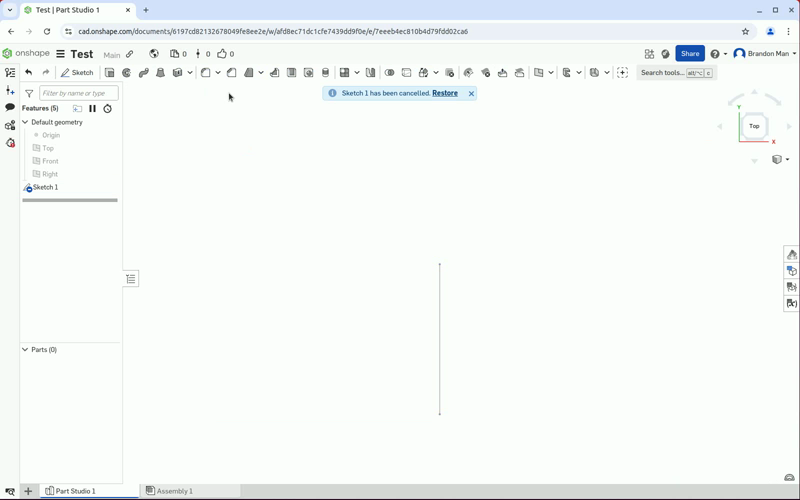
key(shift+s)
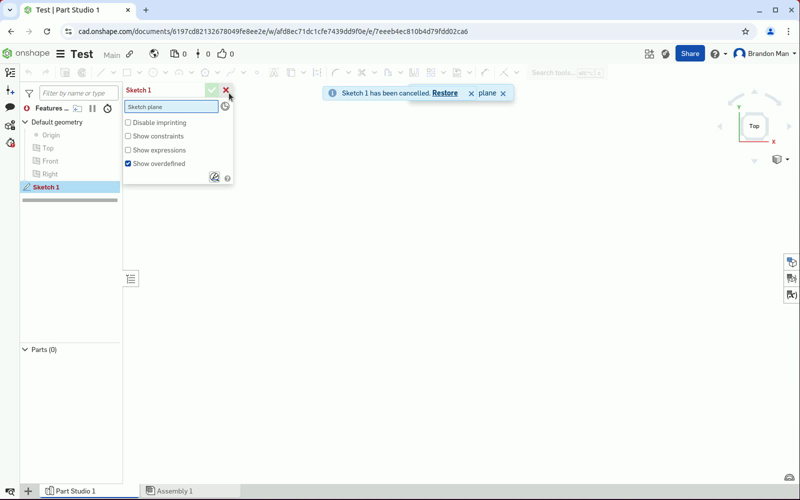
mouse_move(73, 150)
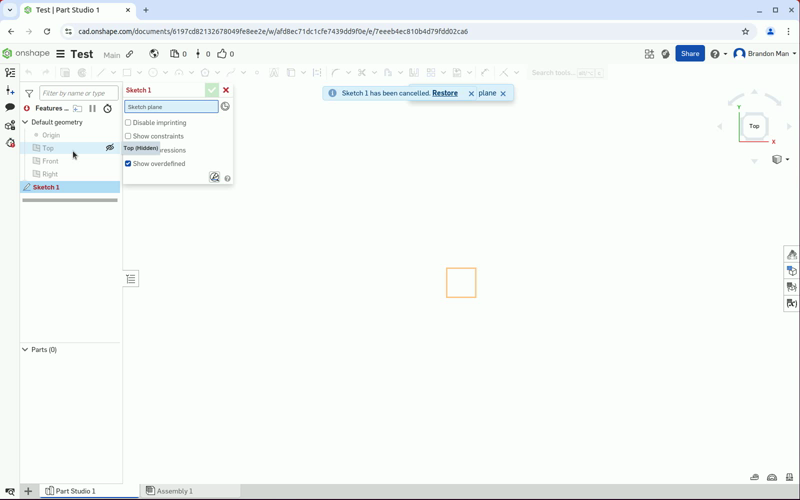
click(73, 150)
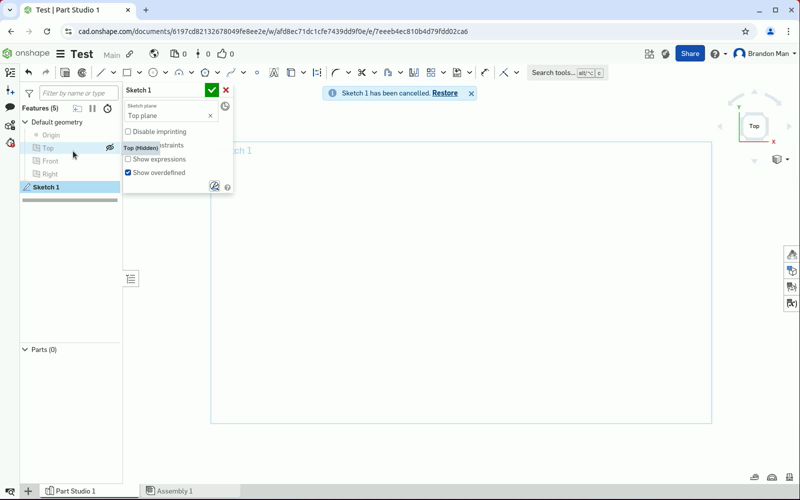
mouse_move(73, 352)
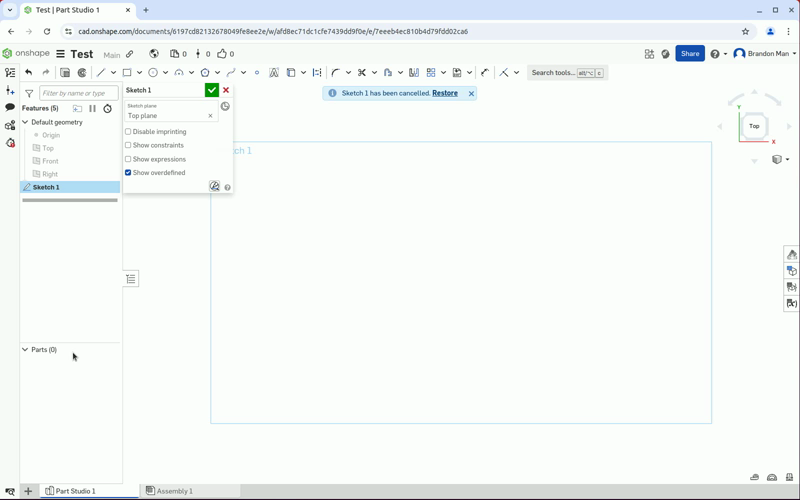
key(y)
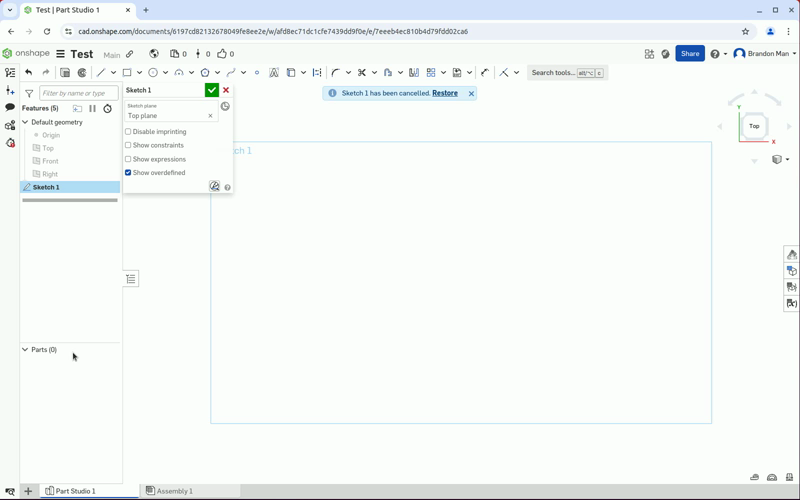
key(l)
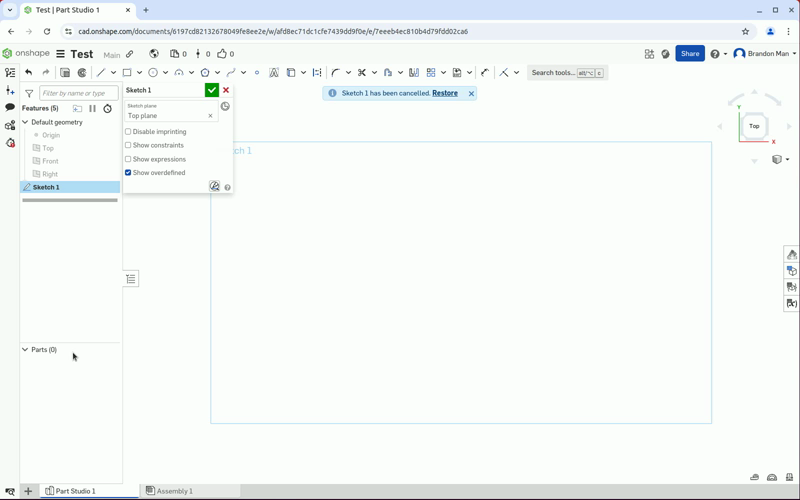
key_down(shift)
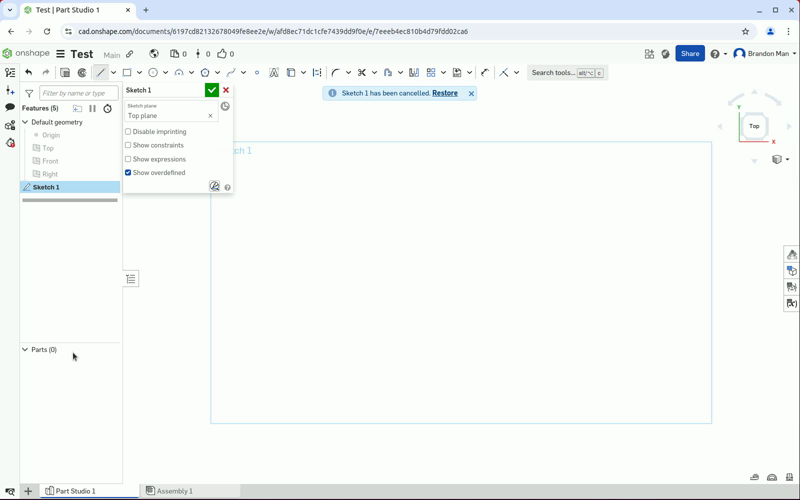
mouse_move(396, 314)
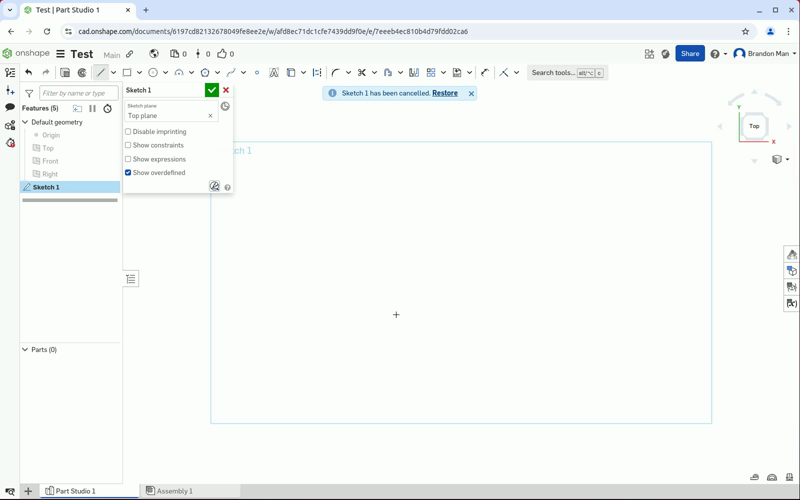
click(396, 314)
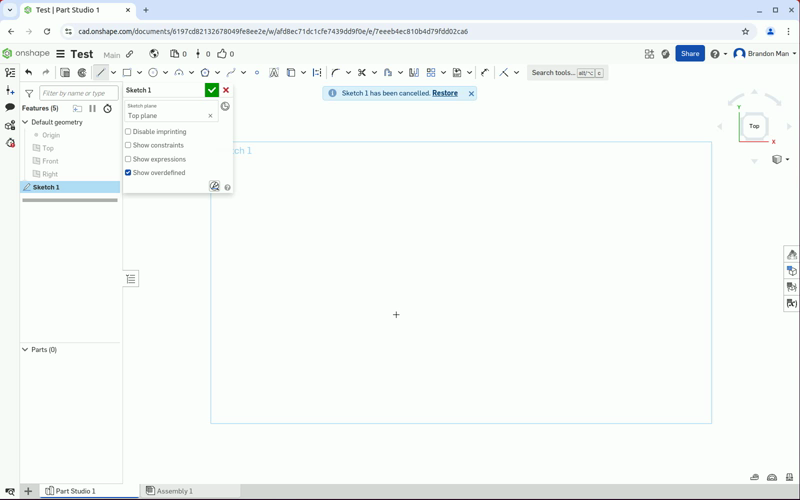
key_up(shift)
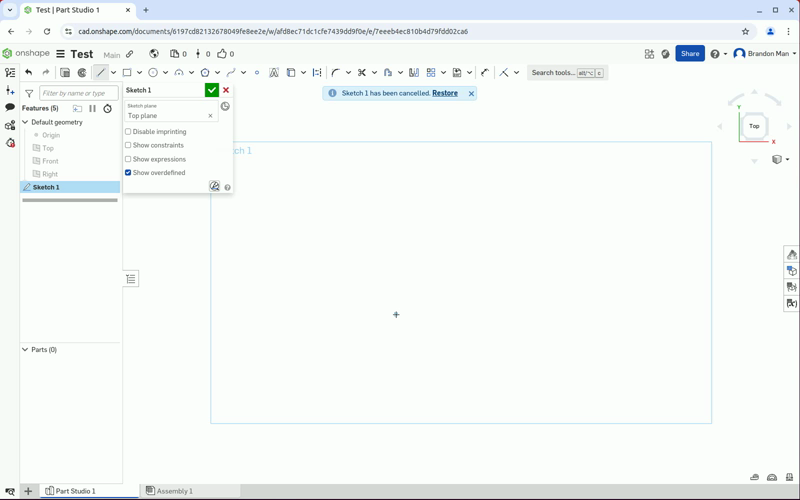
key_down(shift)
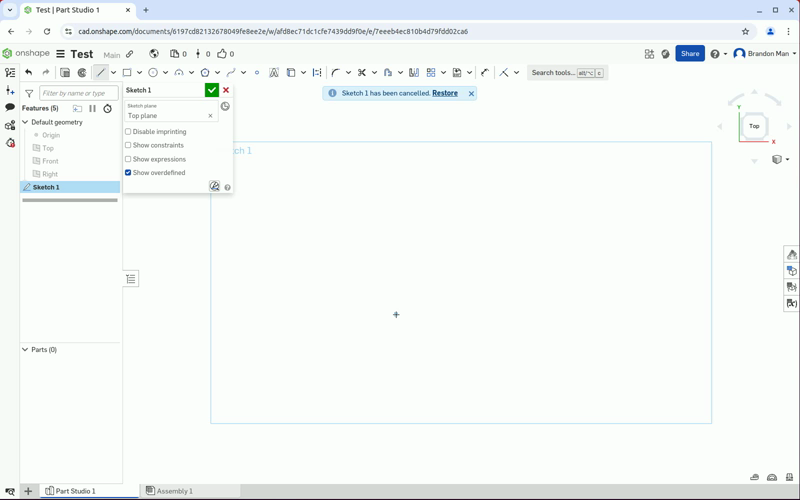
mouse_move(572, 314)
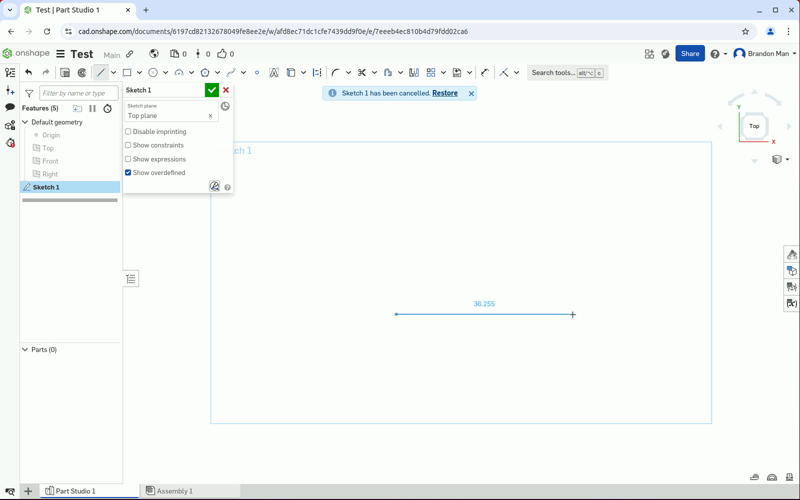
click(572, 314)
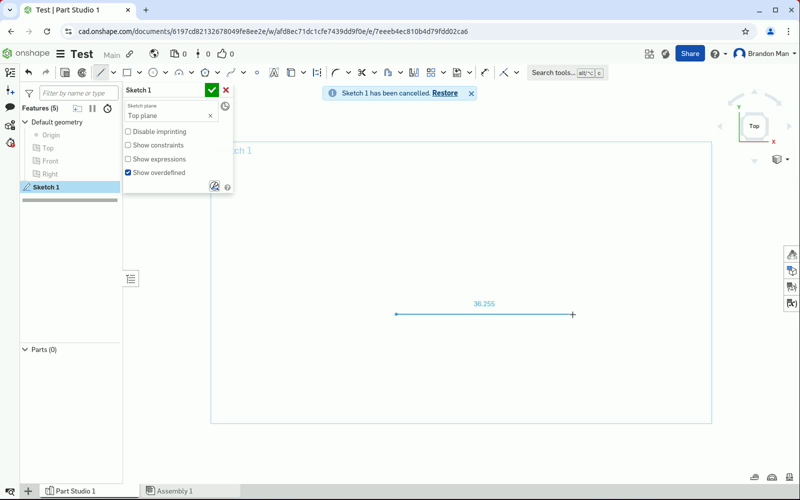
key_up(shift)
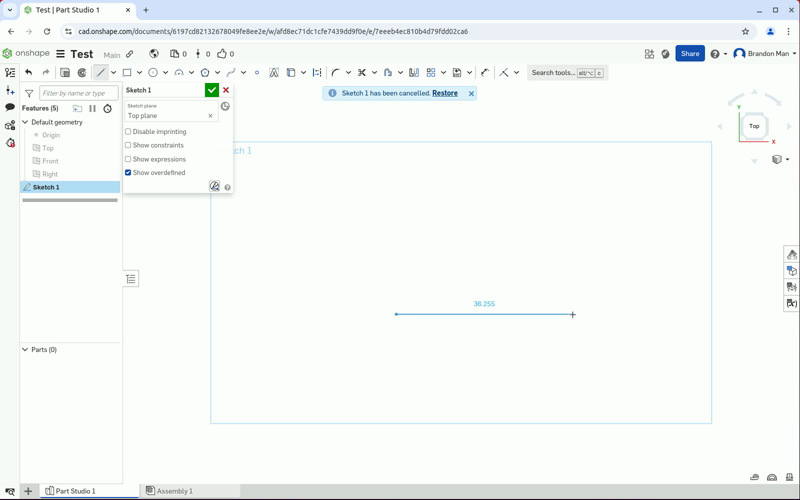
key_down(shift)
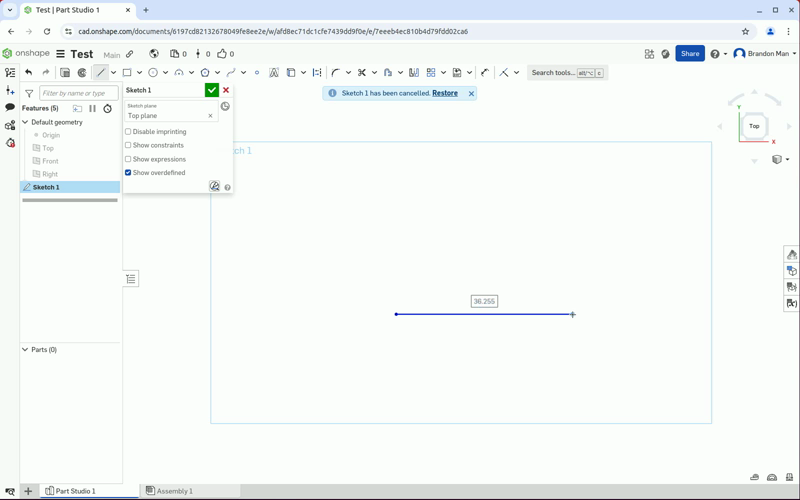
mouse_move(572, 238)
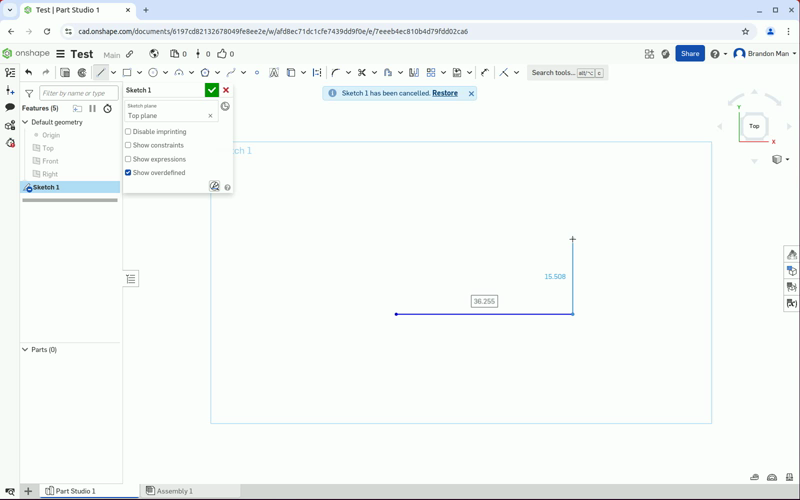
click(572, 238)
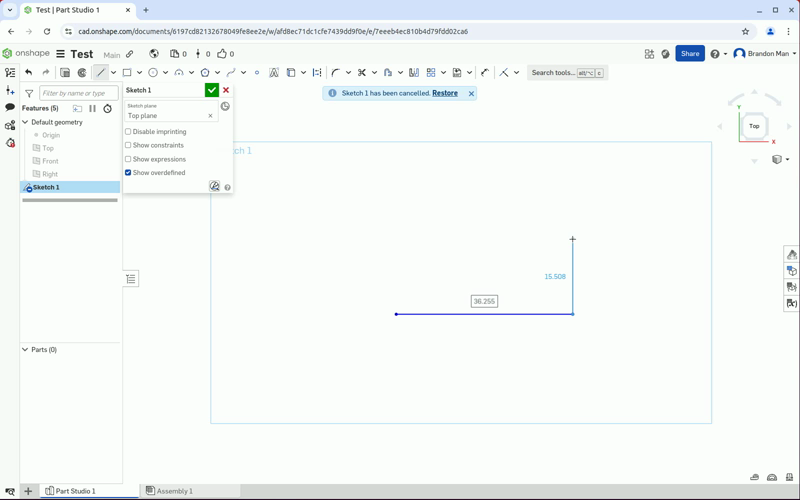
key_up(shift)
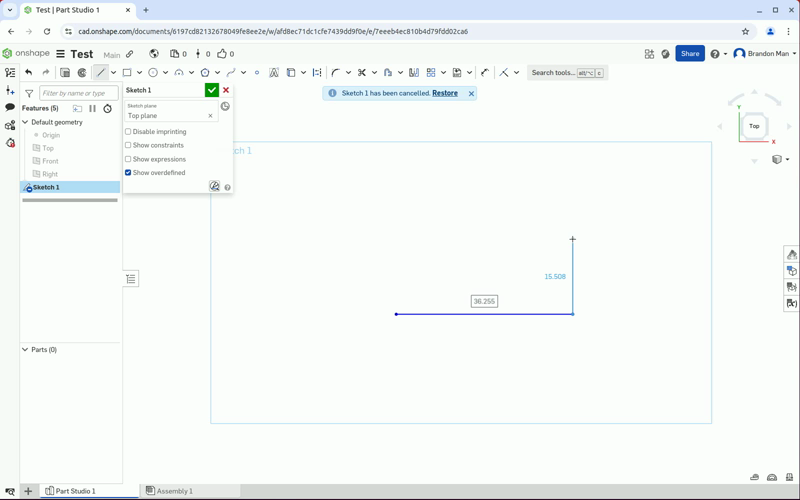
key_down(shift)
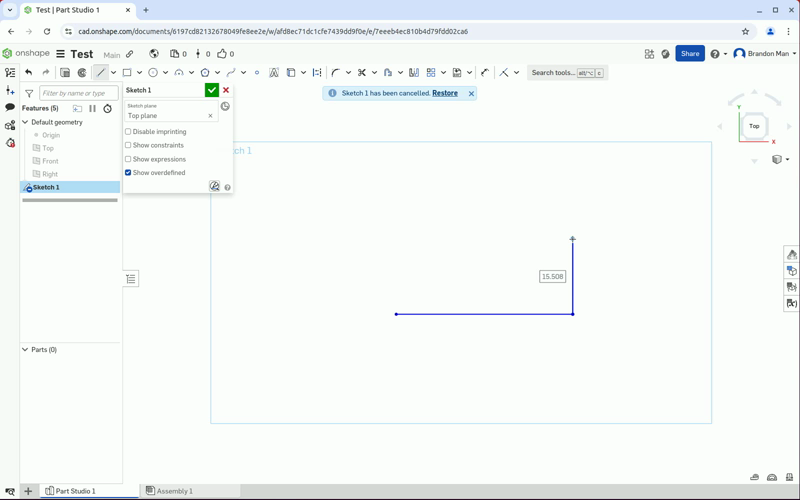
mouse_move(396, 238)
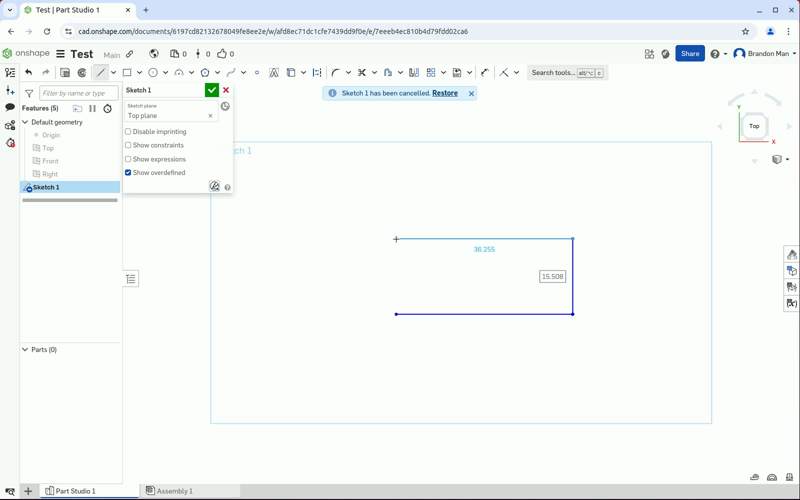
click(396, 238)
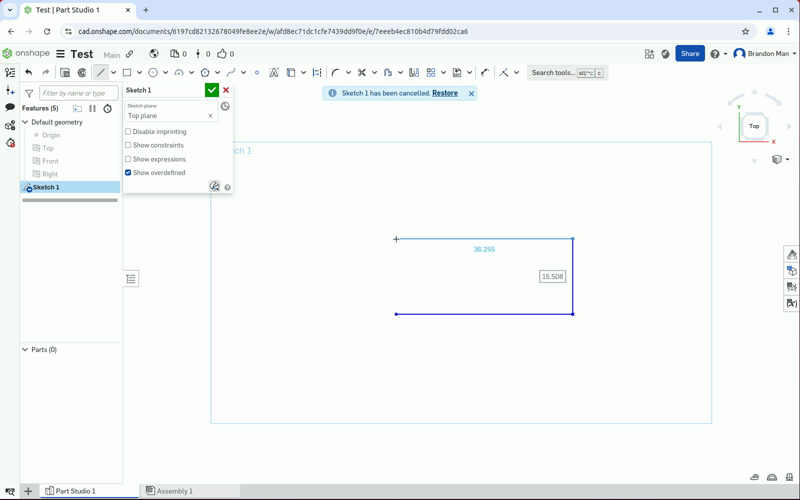
key_up(shift)
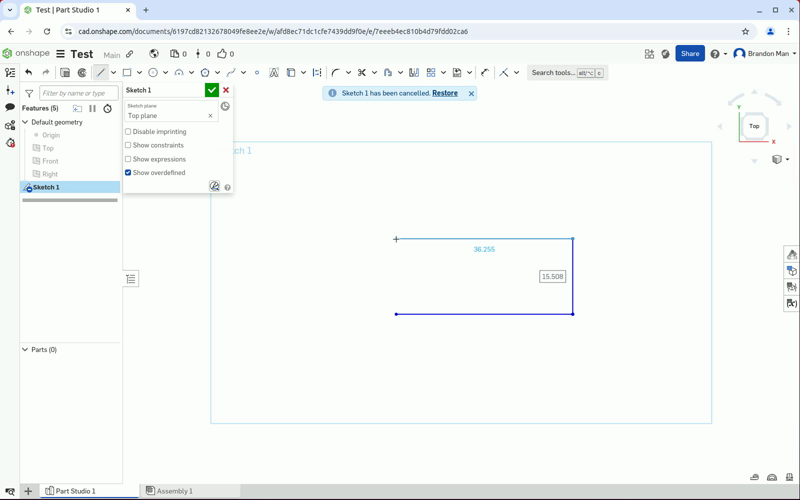
key_down(shift)
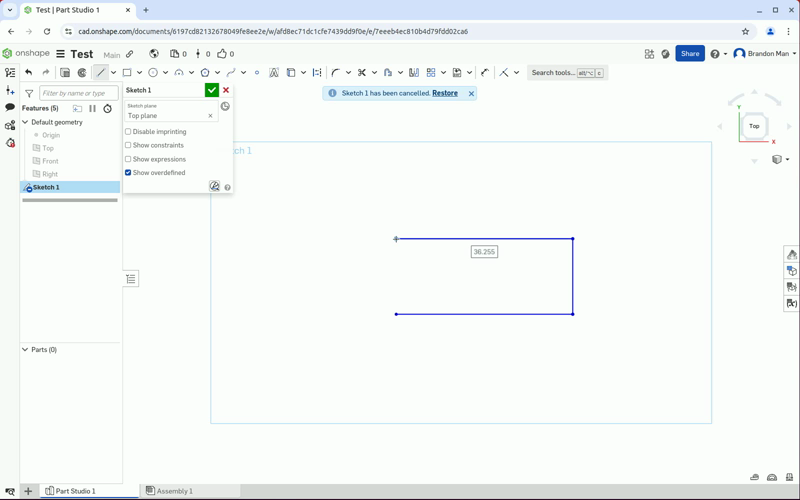
mouse_move(396, 314)
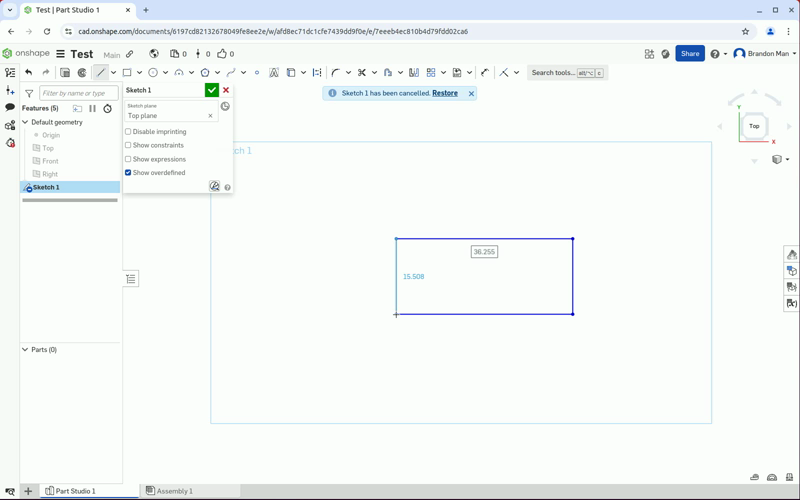
key_up(shift)
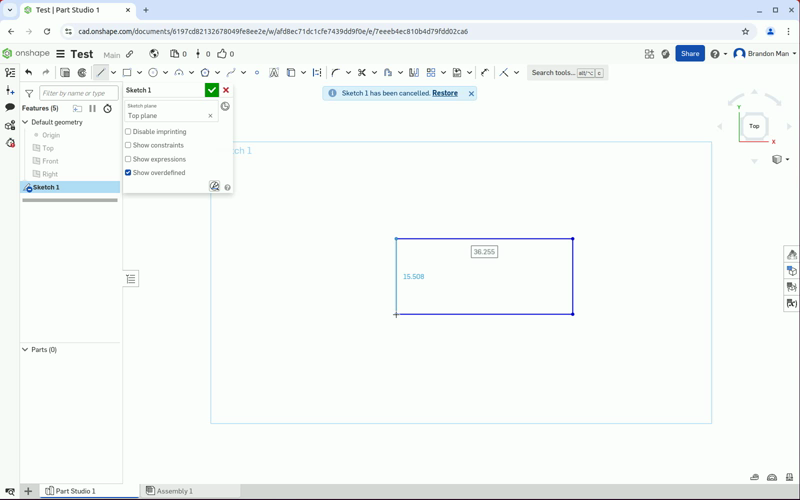
click(396, 314)
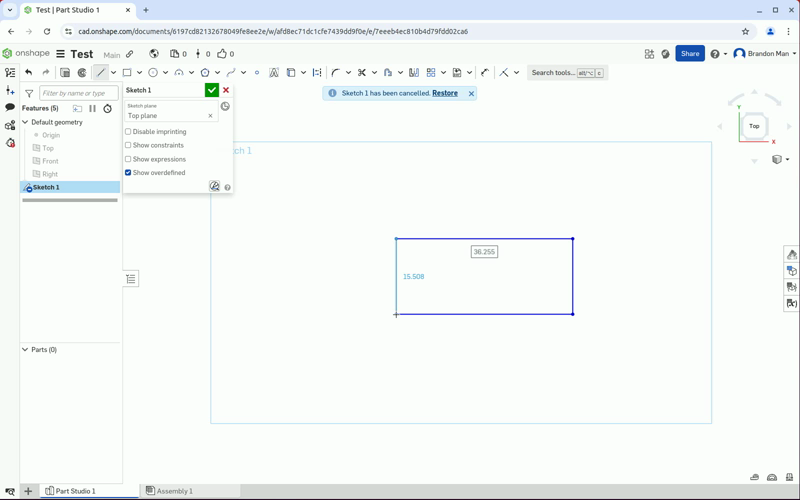
key(esc)
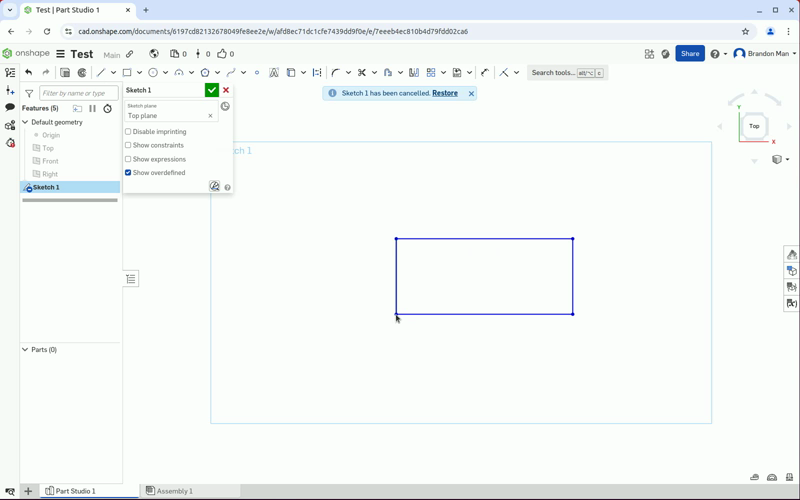
mouse_move(439, 248)
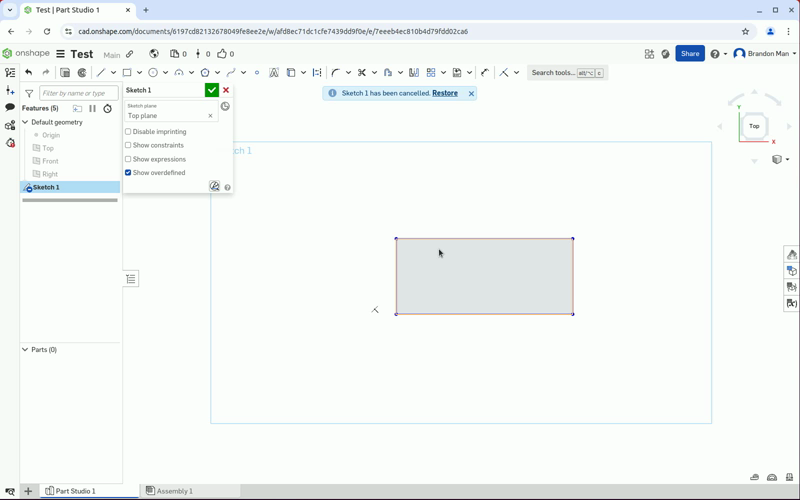
click(439, 248)
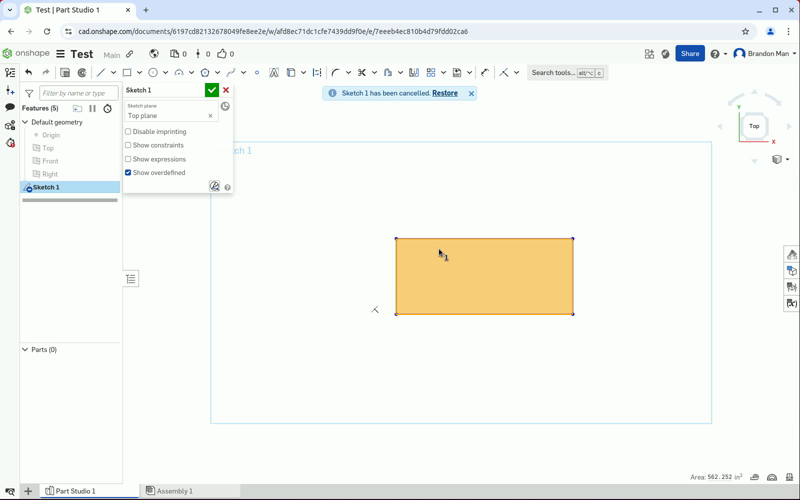
mouse_move(73, 352)
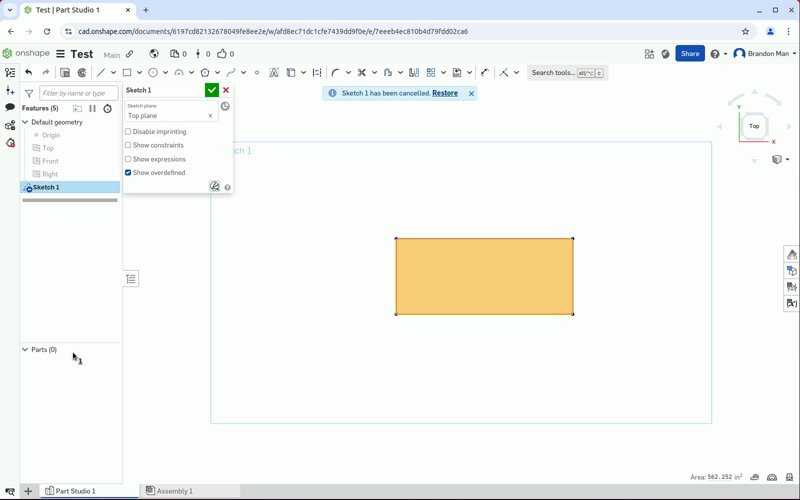
key(shift+y)
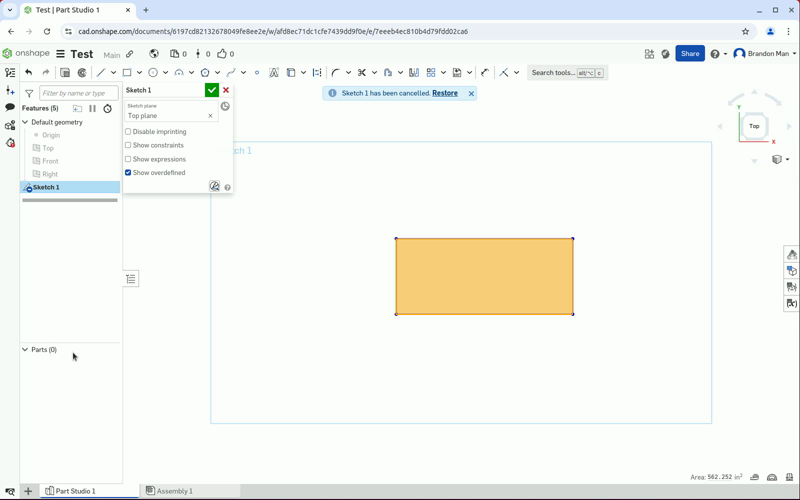
key(shift+e)
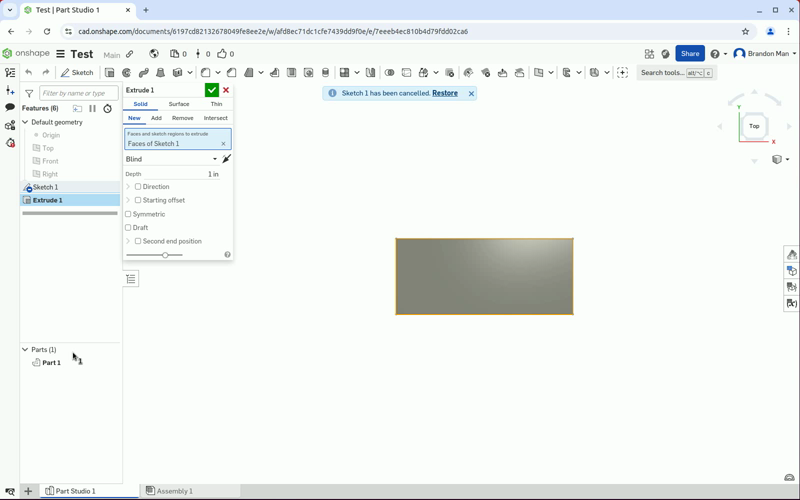
mouse_move(143, 106)
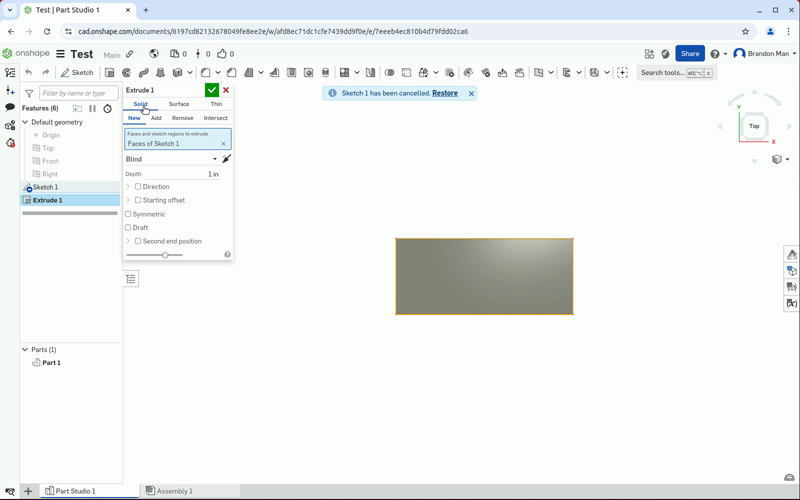
click(143, 106)
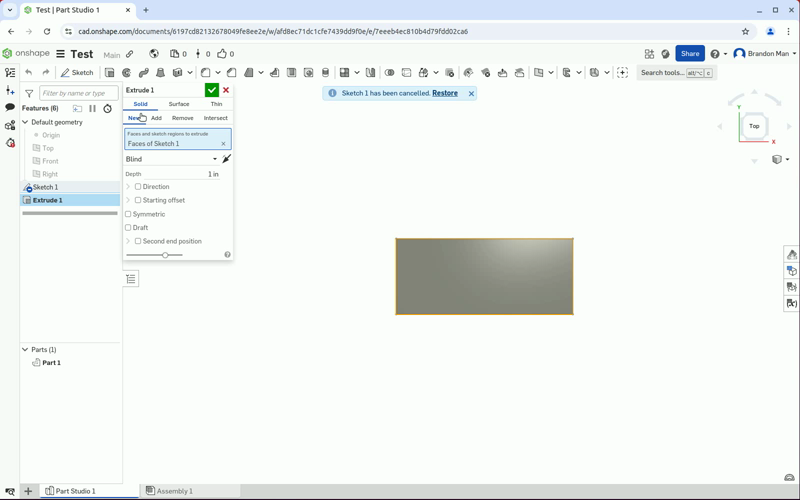
mouse_move(137, 120)
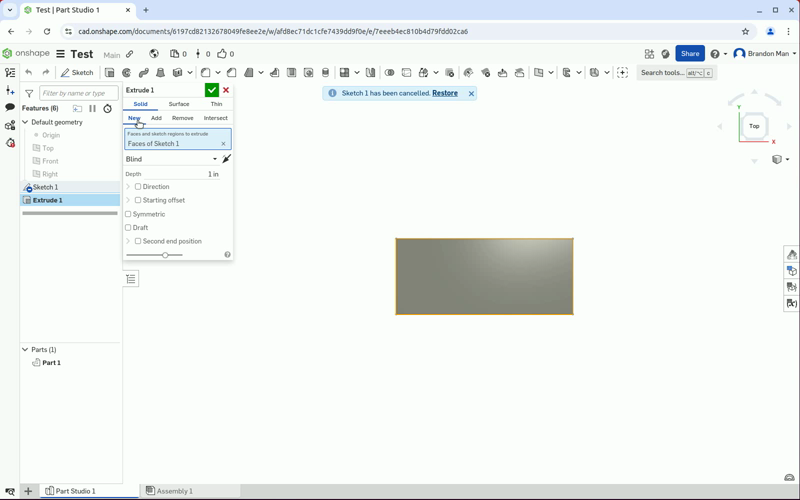
click(137, 120)
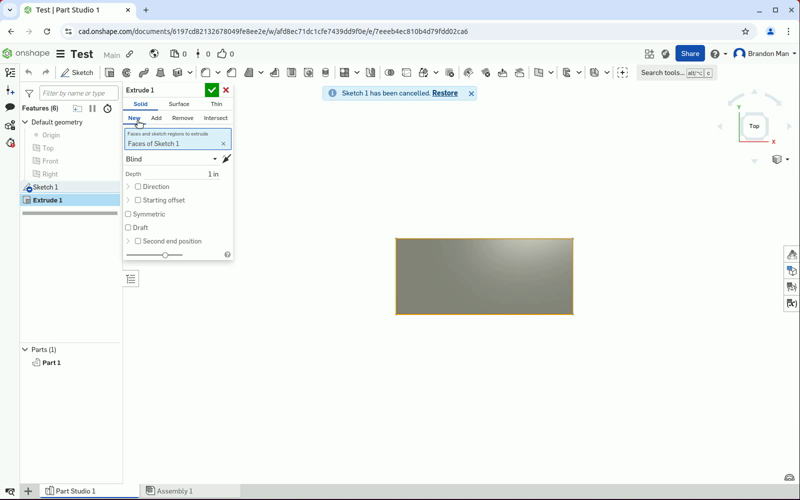
key(tab, 4)
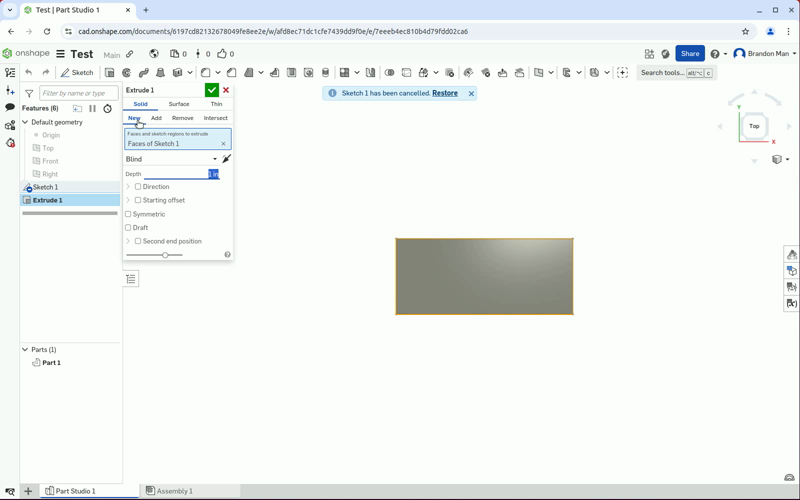
text(1.204)
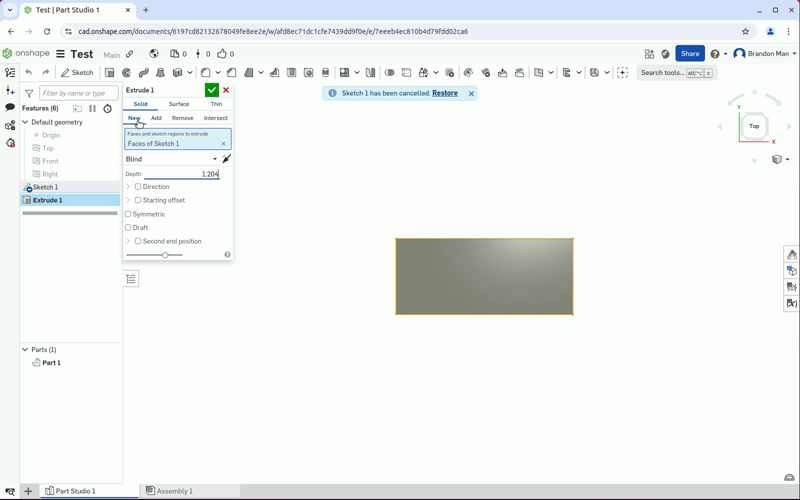
key(enter)
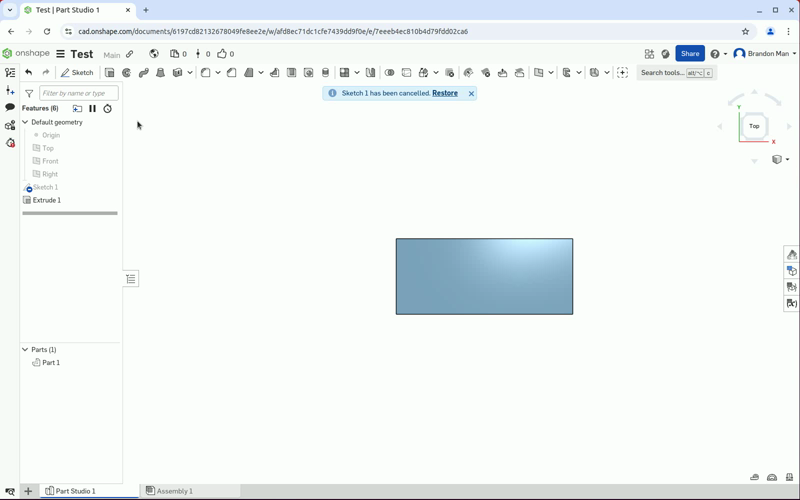
key(shift+h)
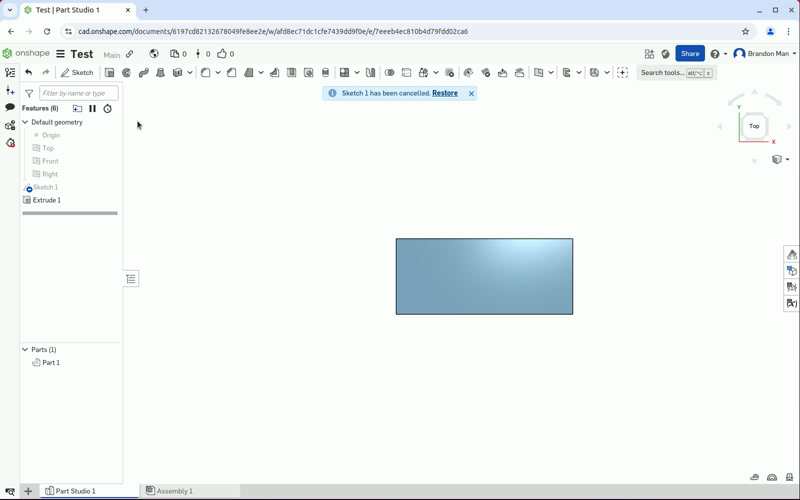
key(shift+h)
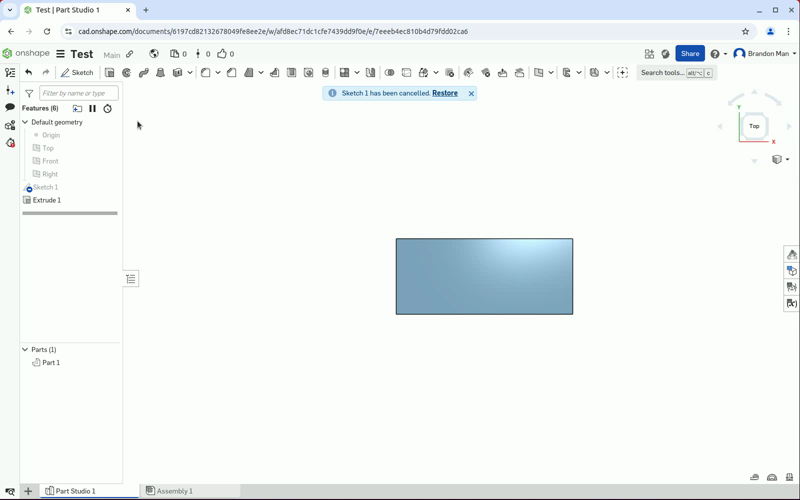
mouse_move(73, 189)
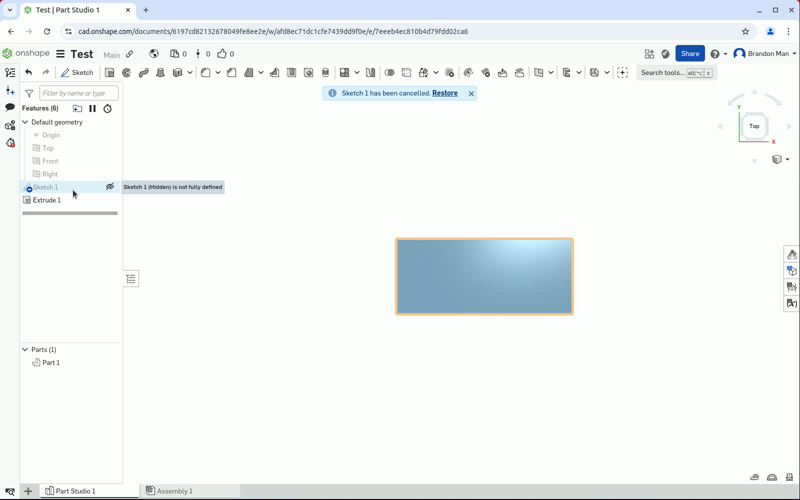
click(73, 189)
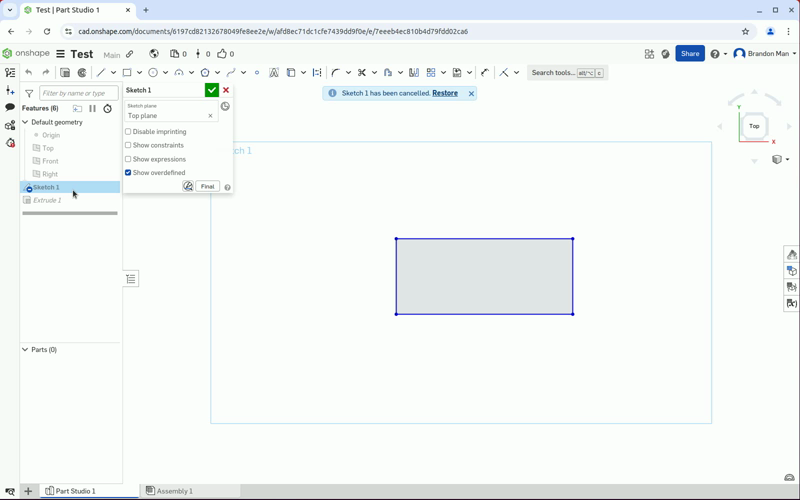
mouse_move(229, 92)
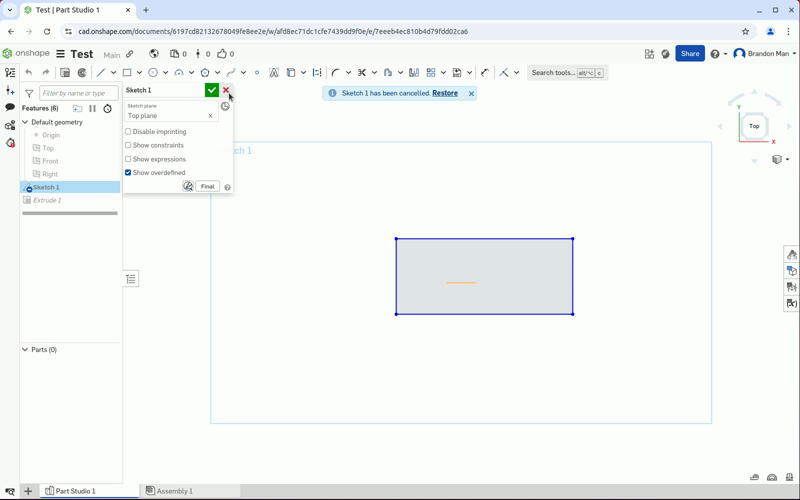
click(229, 92)
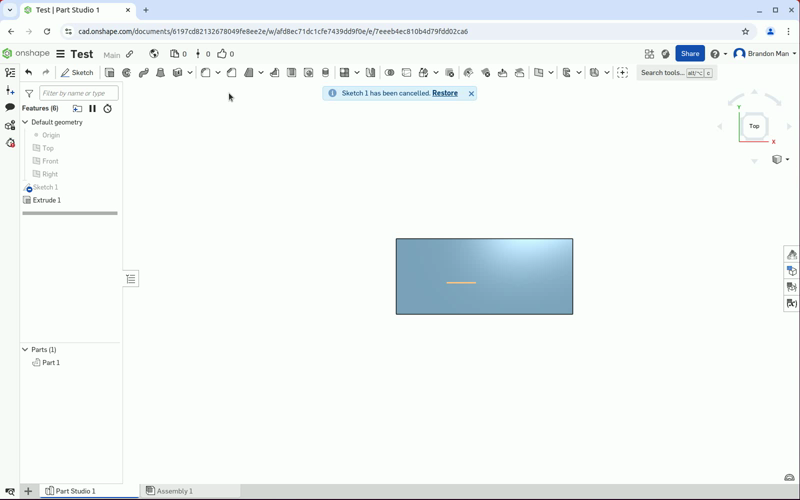
mouse_move(541, 75)
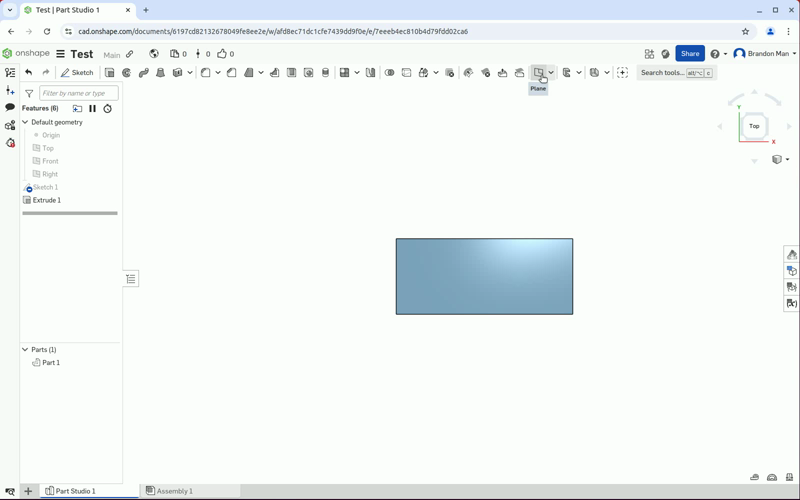
click(541, 75)
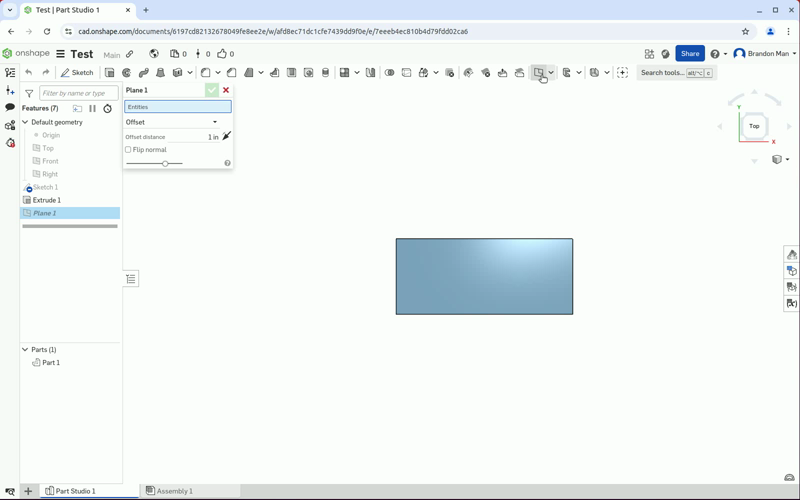
mouse_move(73, 150)
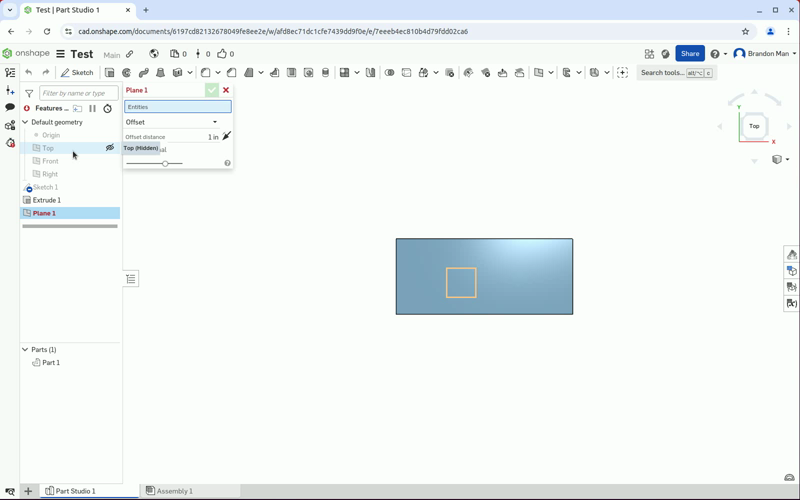
click(73, 150)
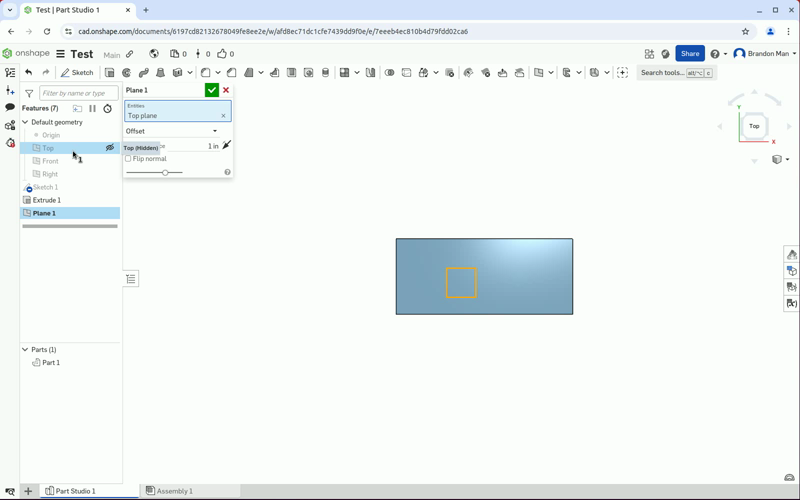
key(tab, 2)
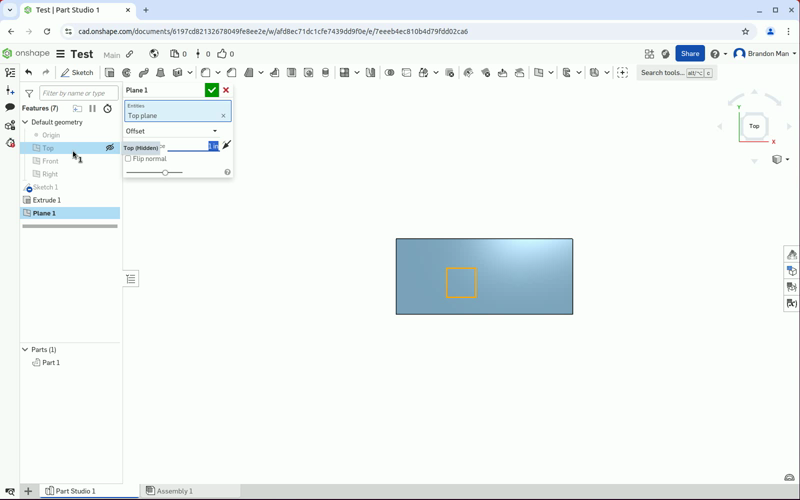
text(1.202)
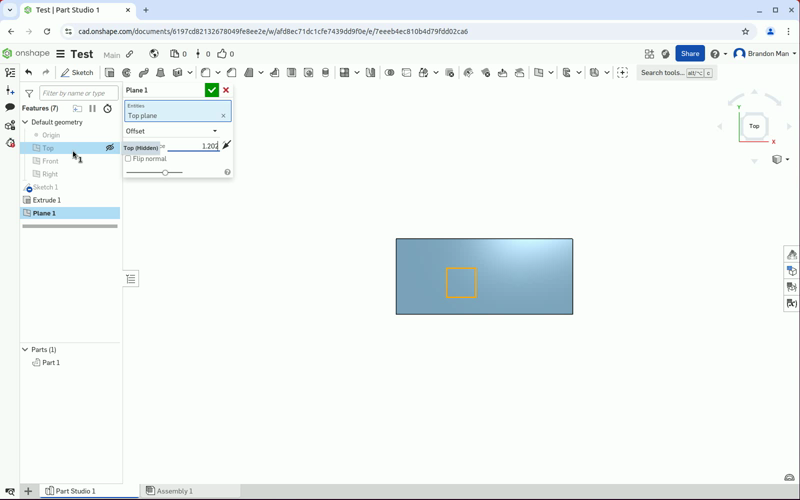
key(enter, 2)
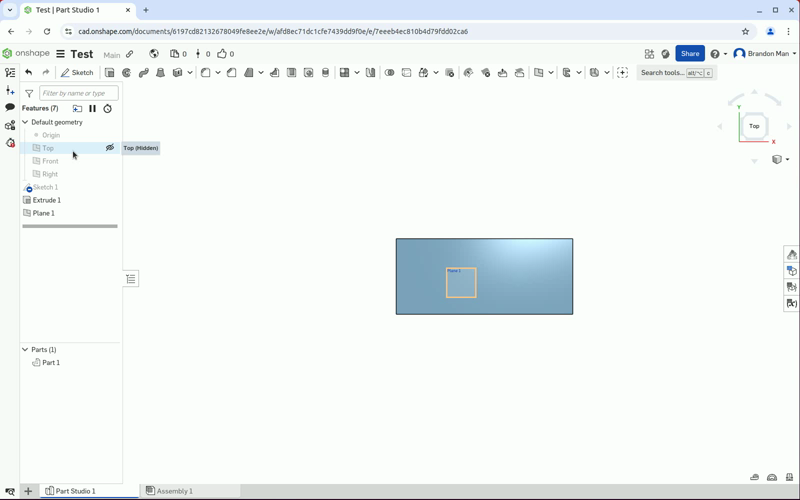
key(shift+s)
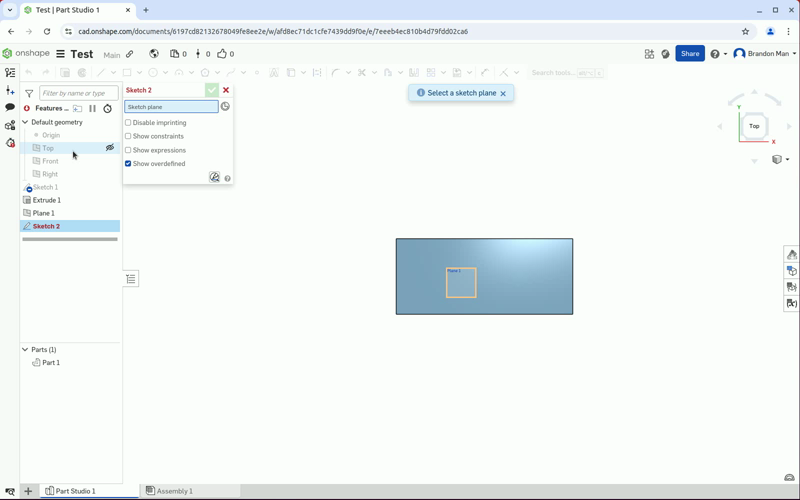
mouse_move(73, 215)
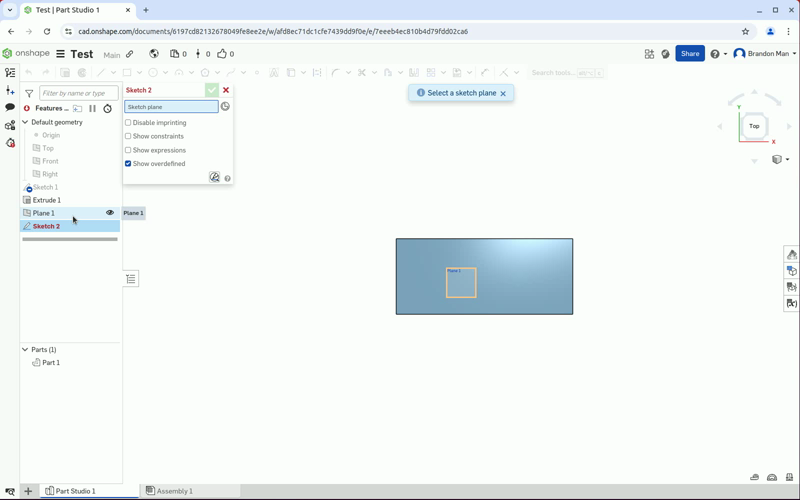
click(73, 215)
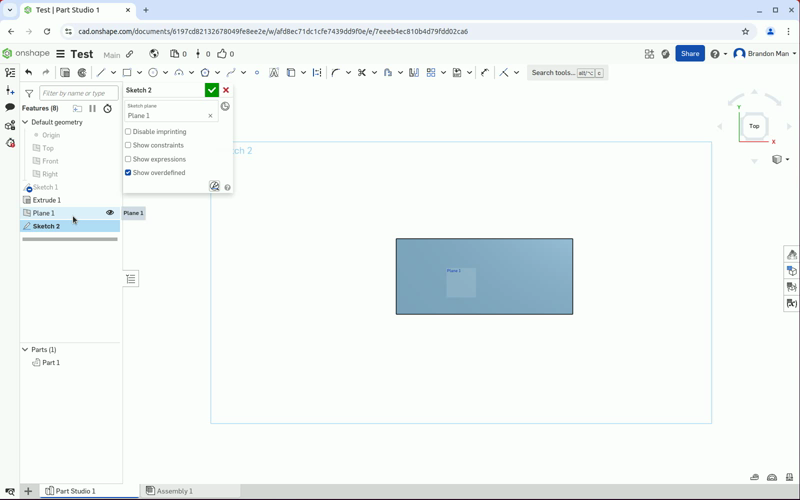
mouse_move(73, 352)
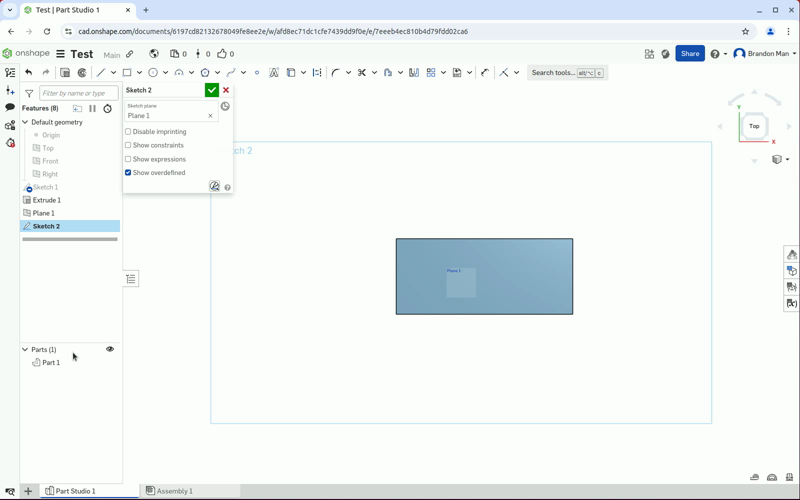
key(y)
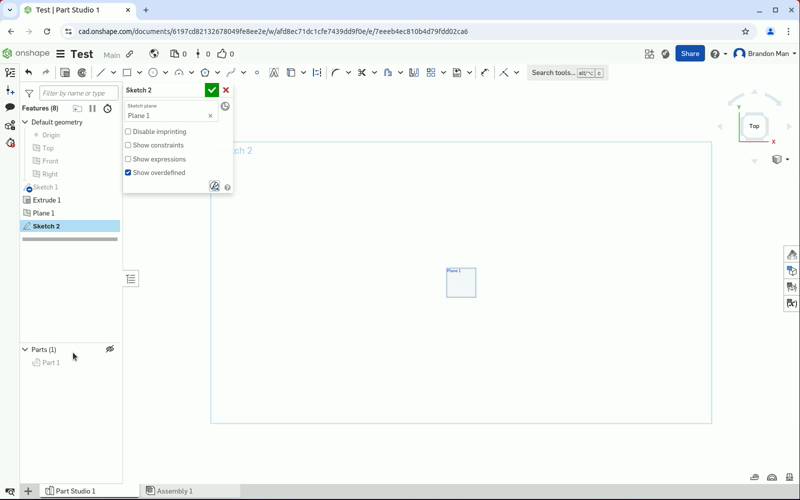
key(c)
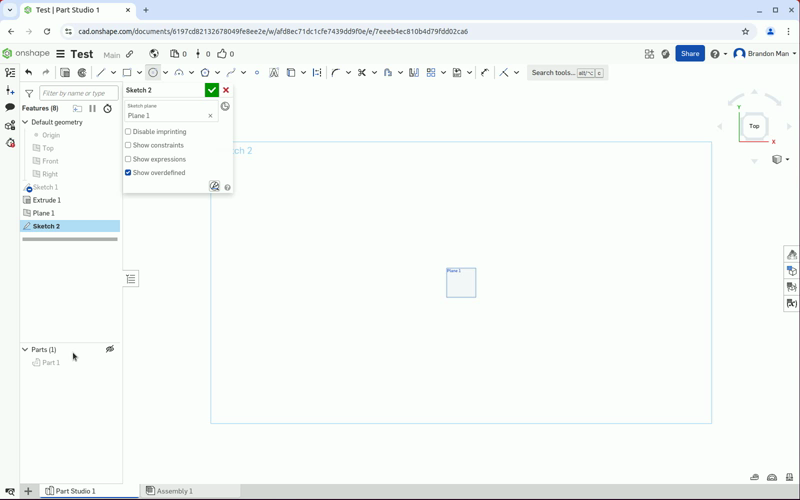
key_down(shift)
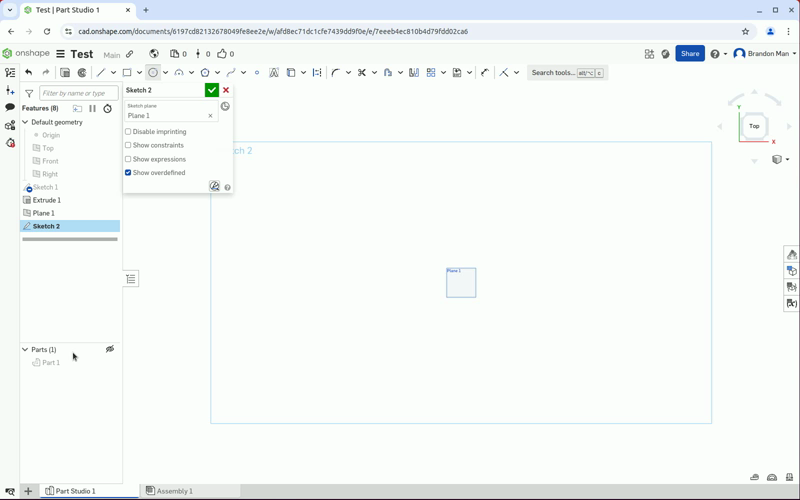
mouse_move(534, 270)
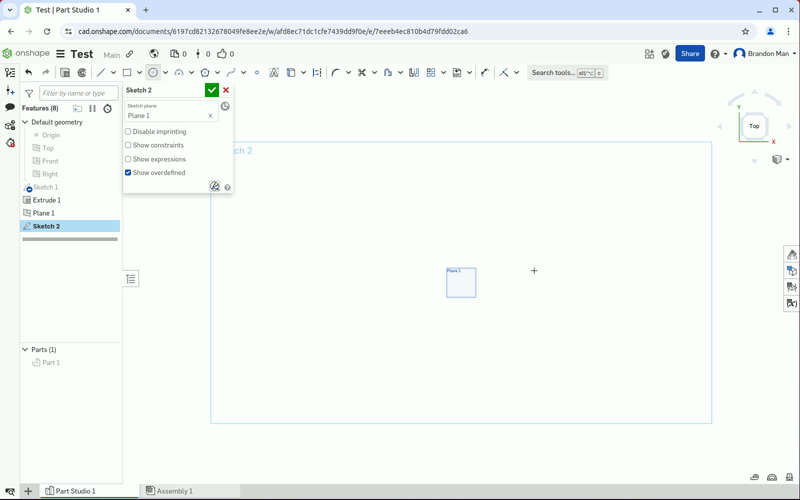
click(534, 270)
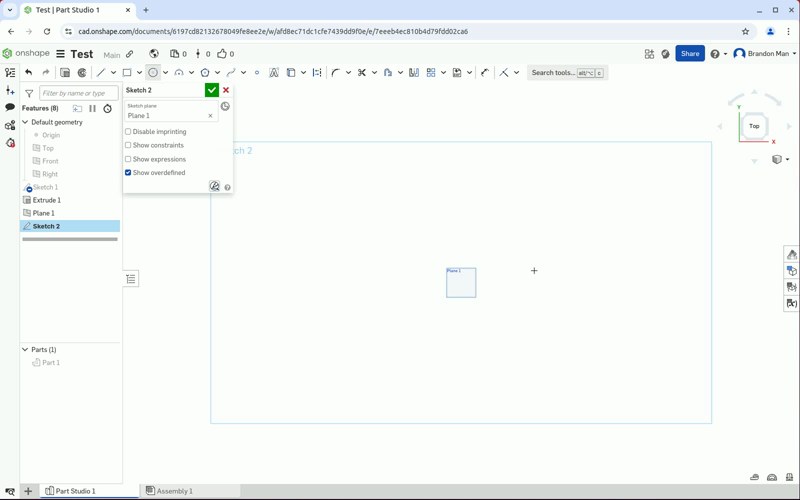
key_up(shift)
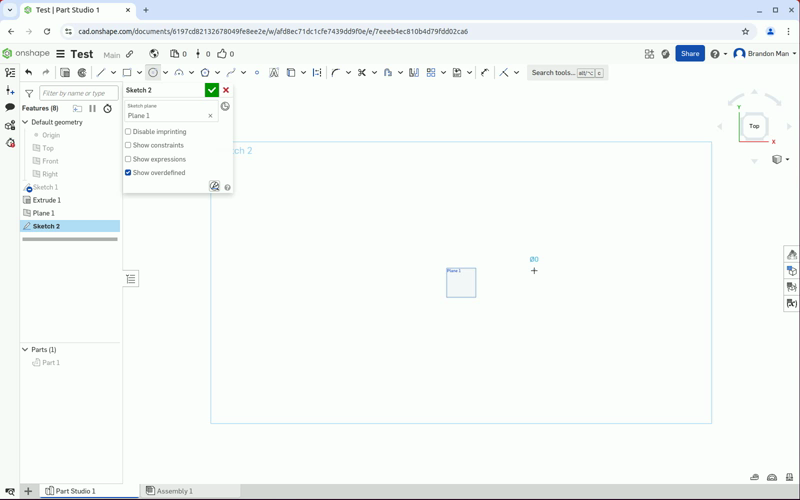
mouse_move(540, 270)
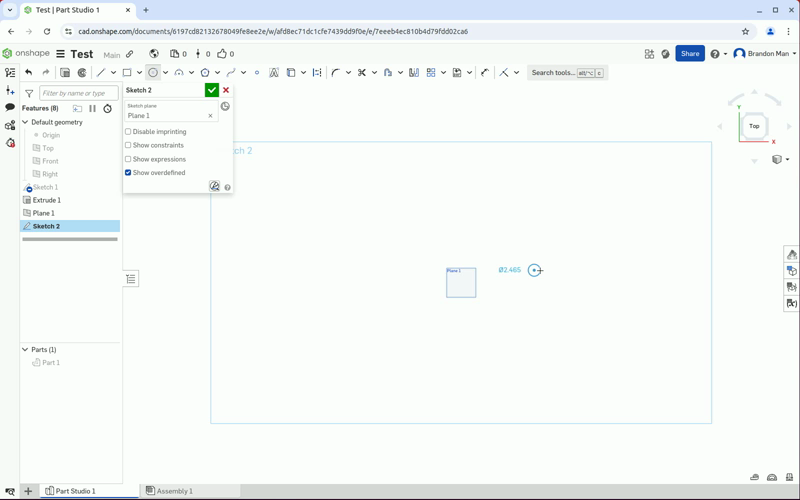
click(540, 270)
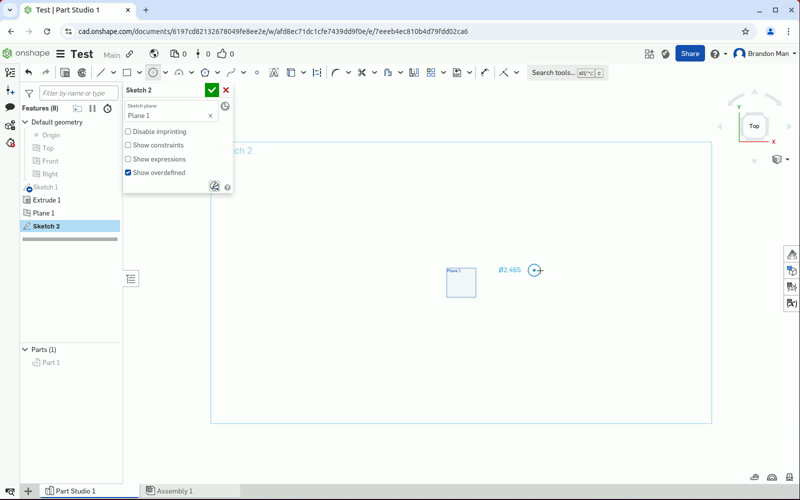
key(esc)
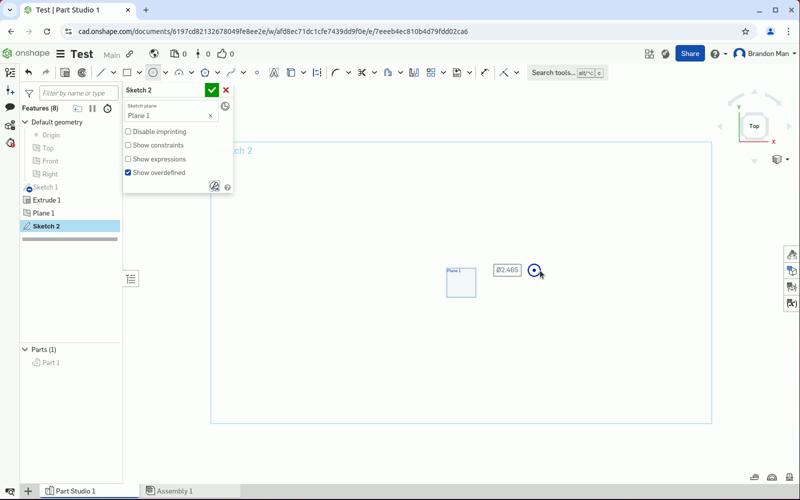
mouse_move(530, 265)
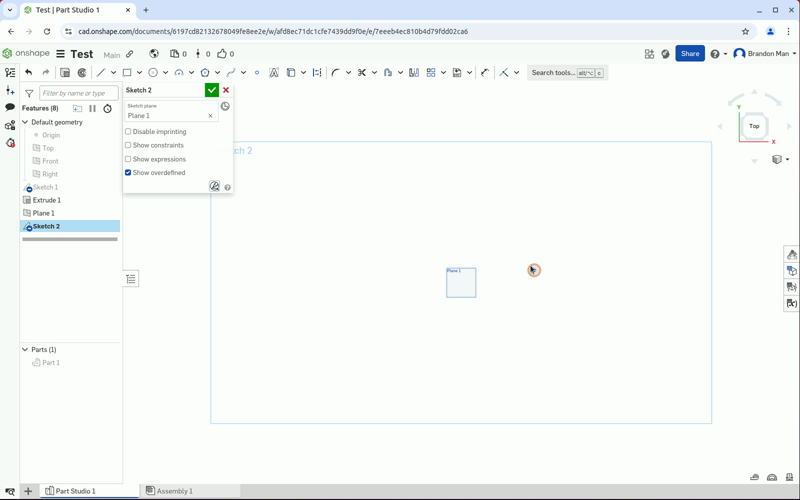
scroll(6)
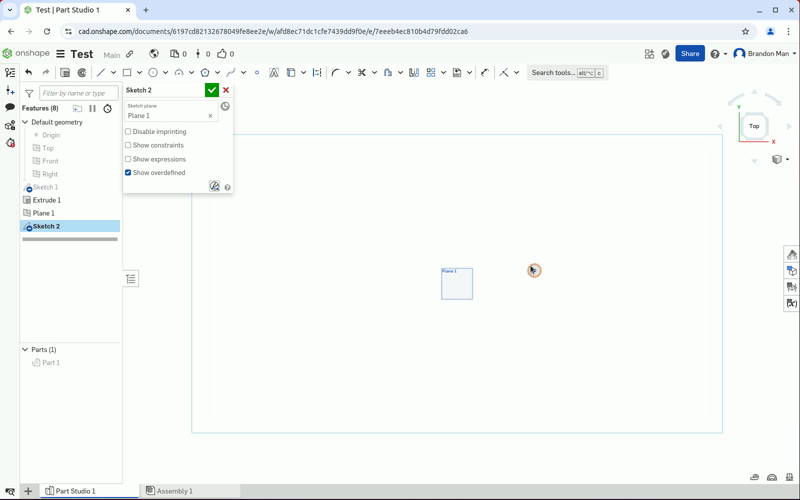
scroll(6)
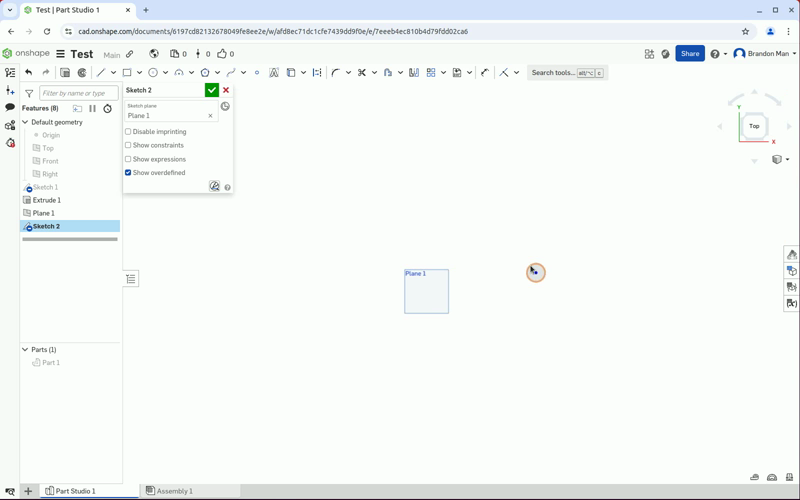
scroll(6)
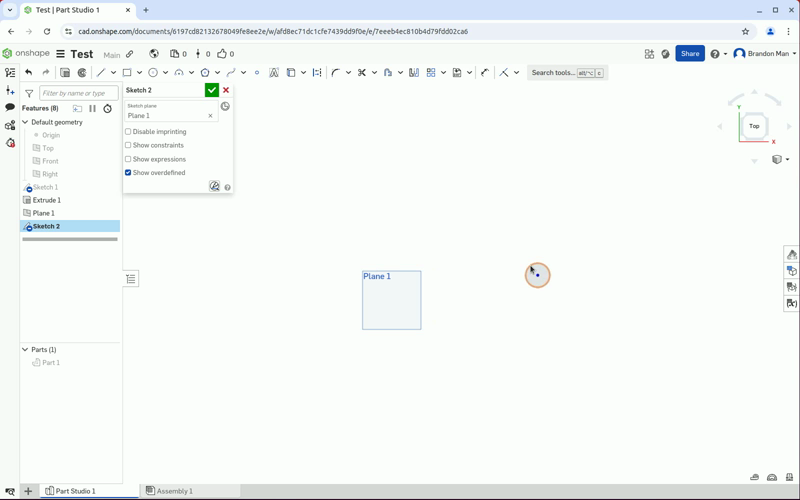
scroll(6)
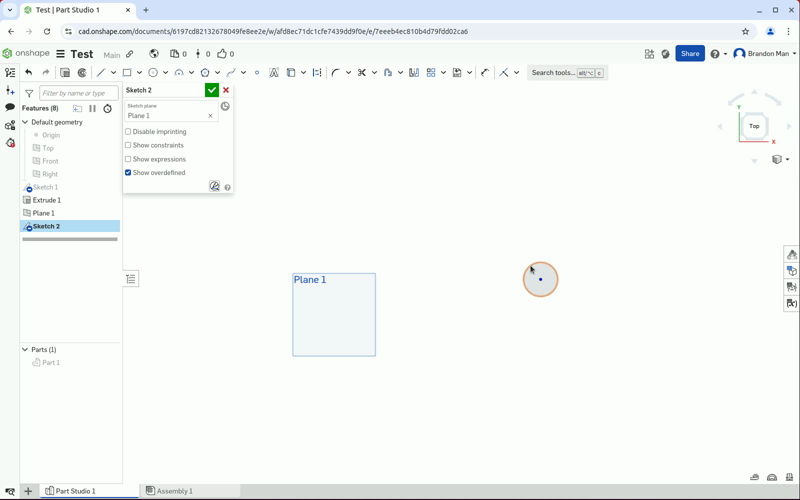
scroll(6)
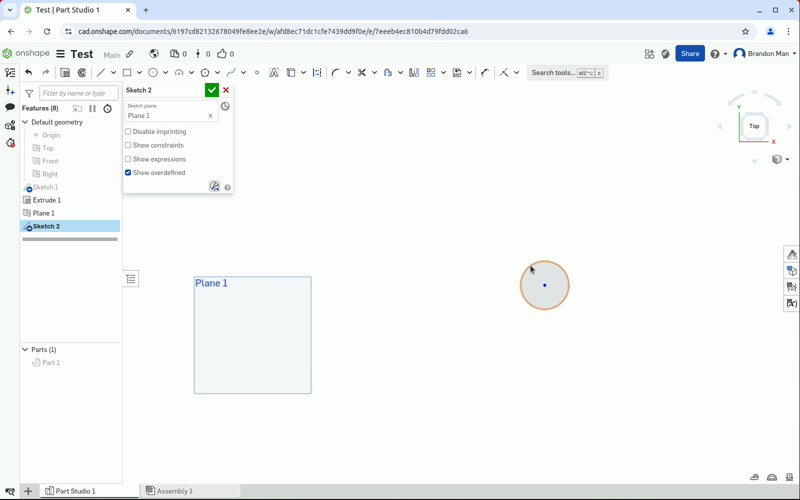
scroll(6)
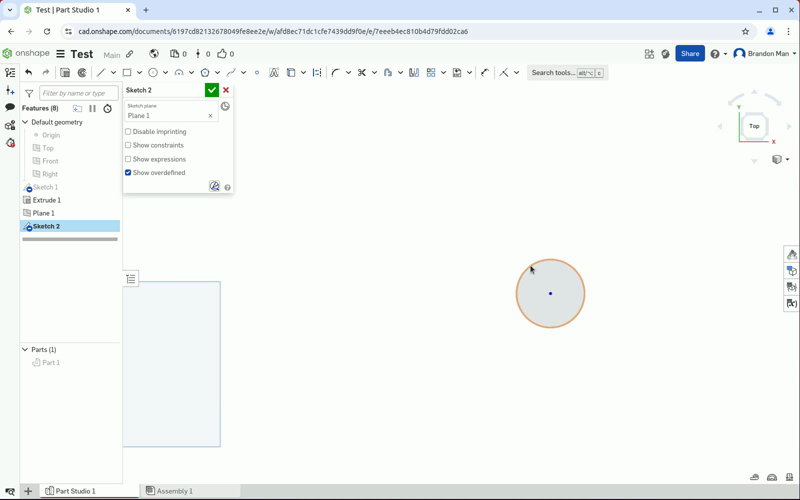
scroll(6)
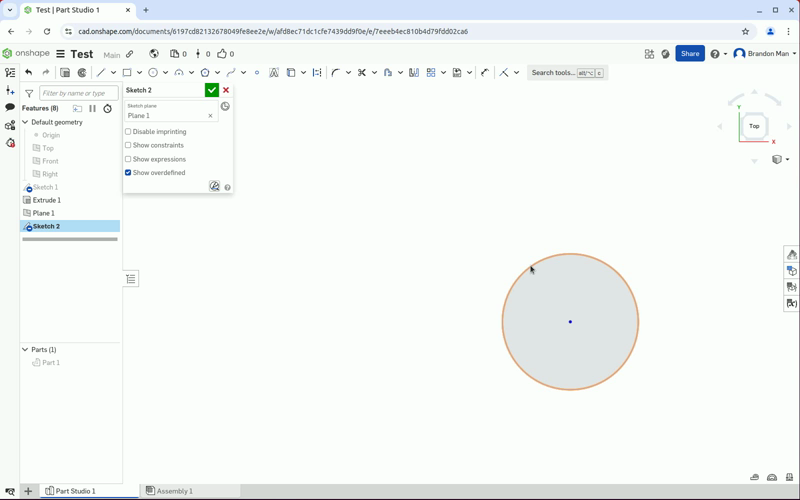
click(530, 265)
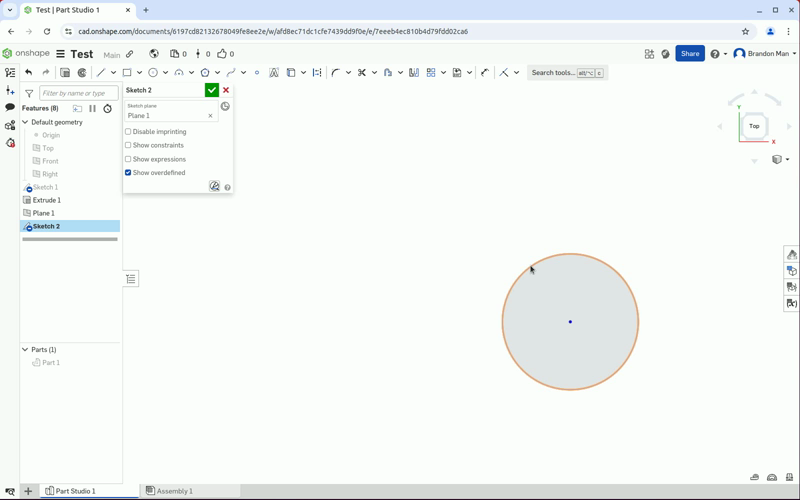
scroll(-6)
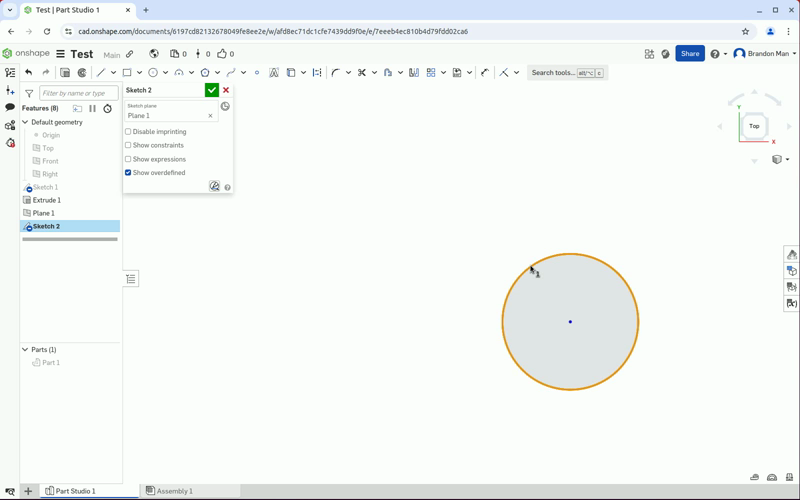
scroll(-6)
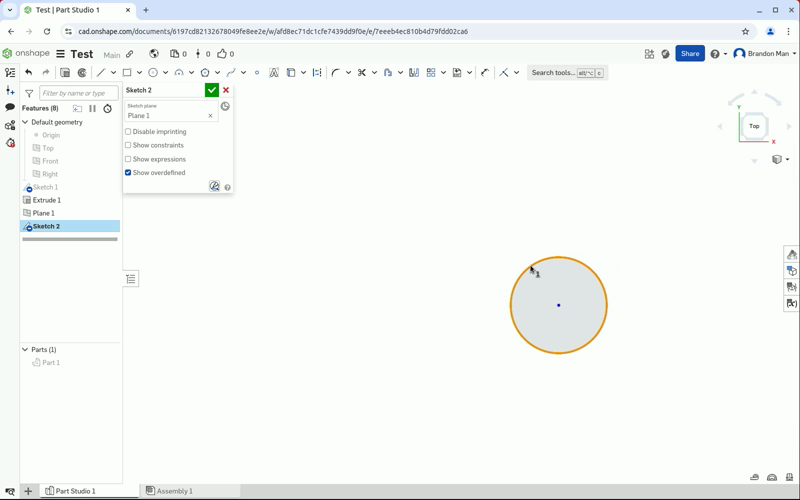
scroll(-6)
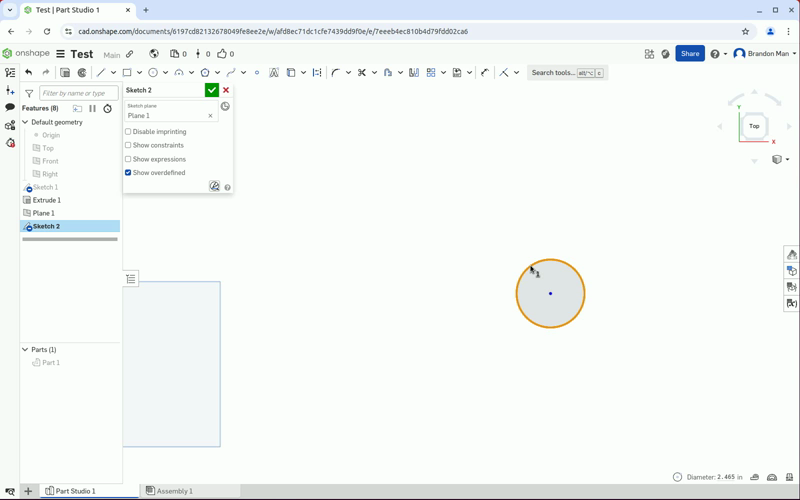
scroll(-6)
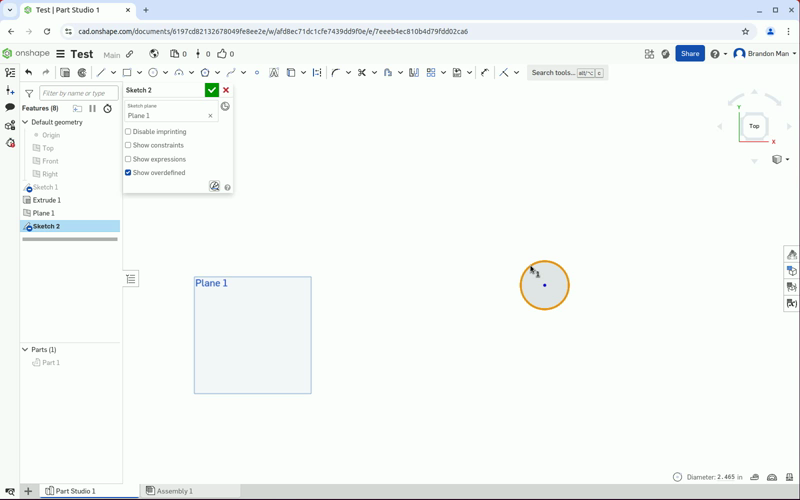
scroll(-6)
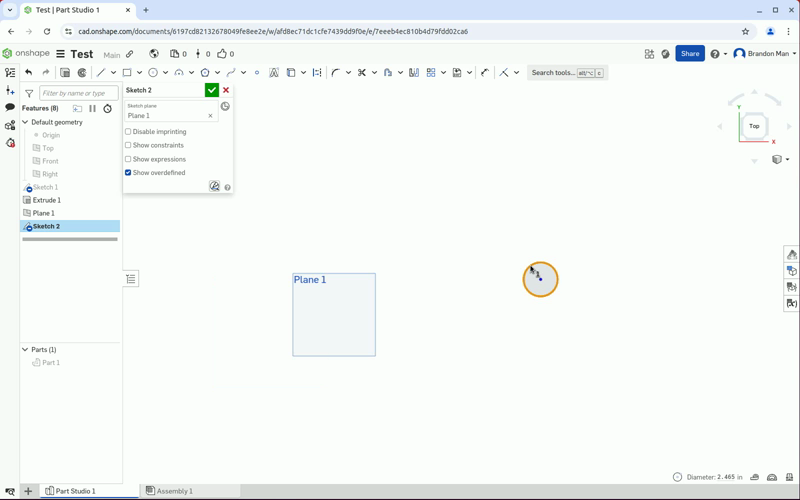
scroll(-6)
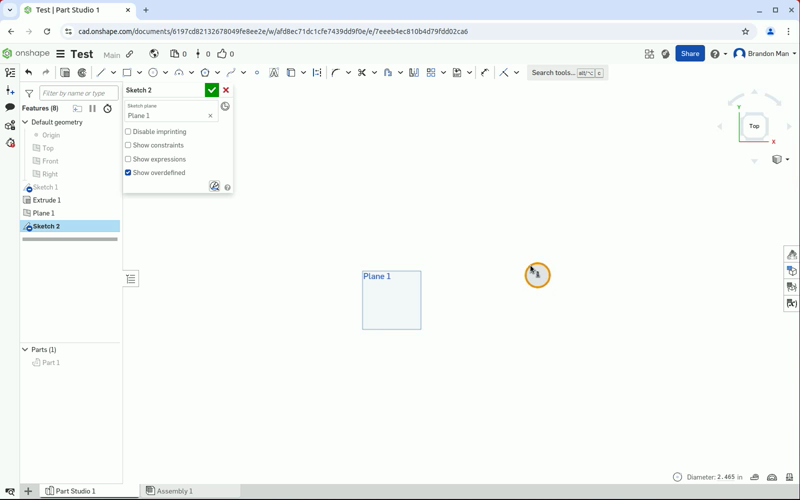
scroll(-6)
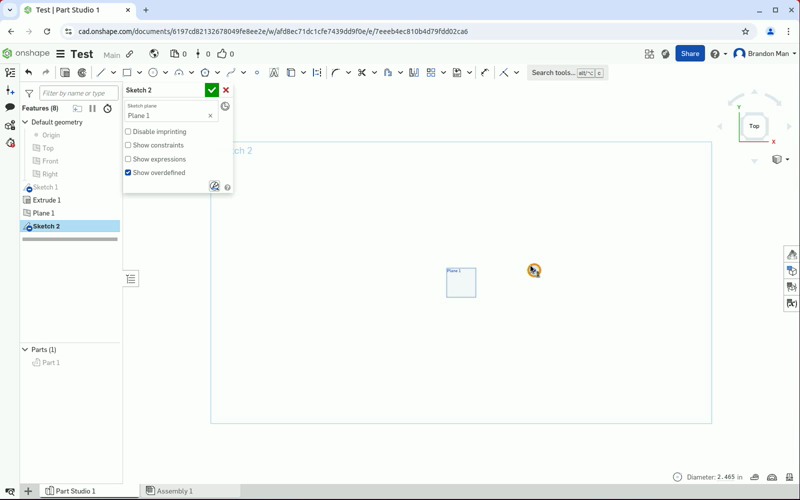
mouse_move(73, 352)
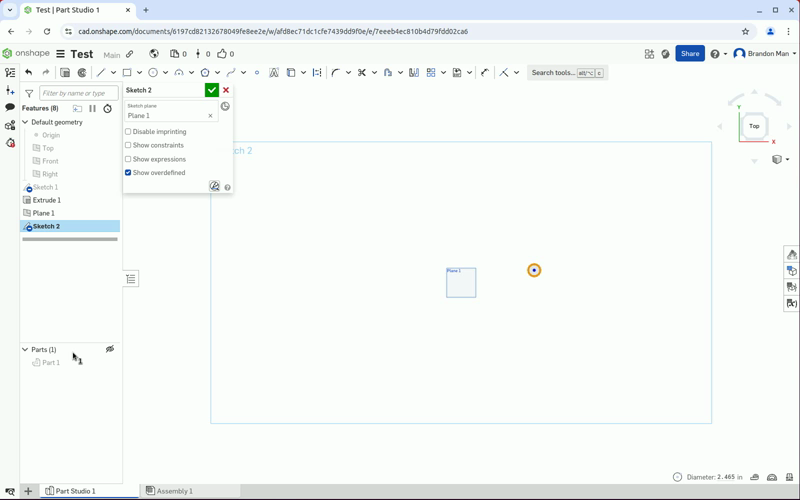
key(shift+y)
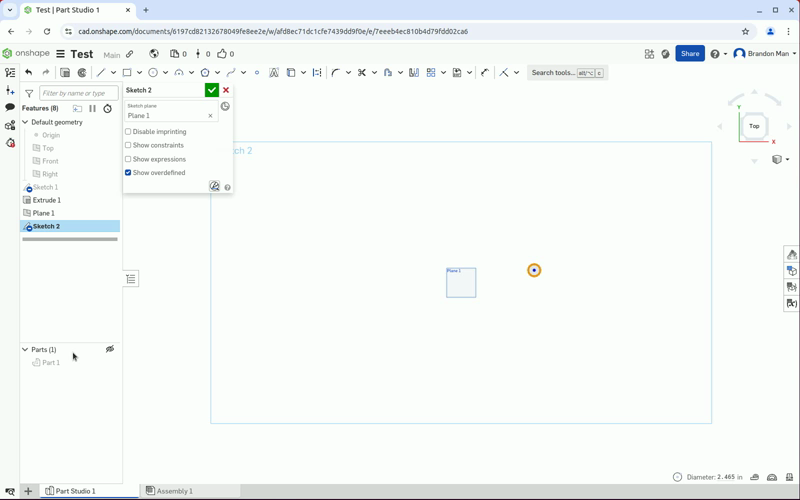
key(shift+e)
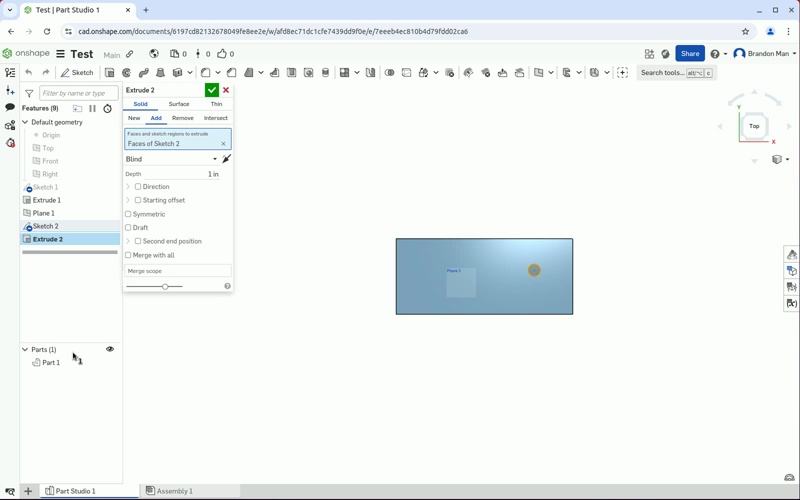
mouse_move(143, 106)
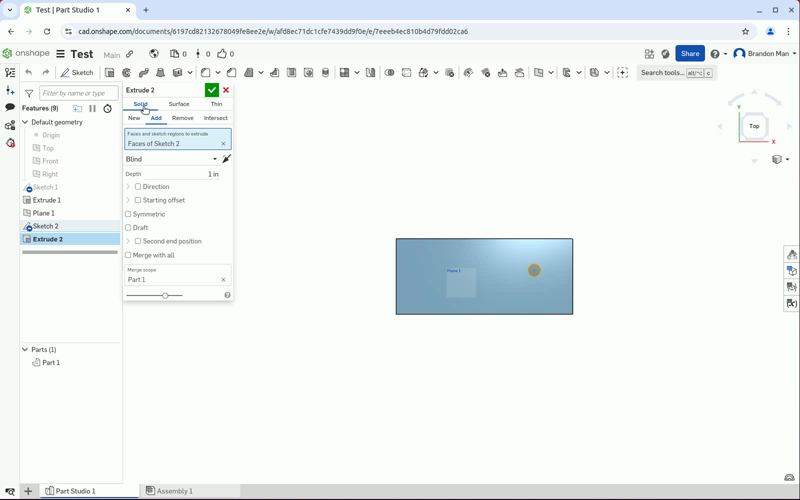
click(143, 106)
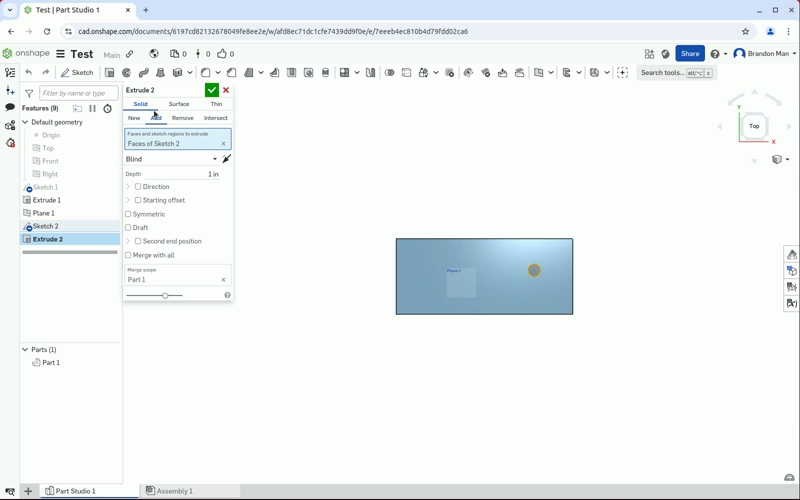
mouse_move(186, 120)
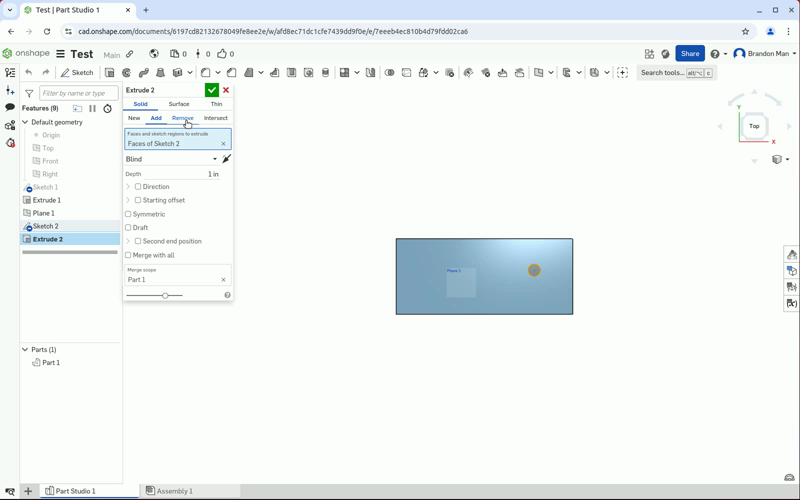
click(186, 120)
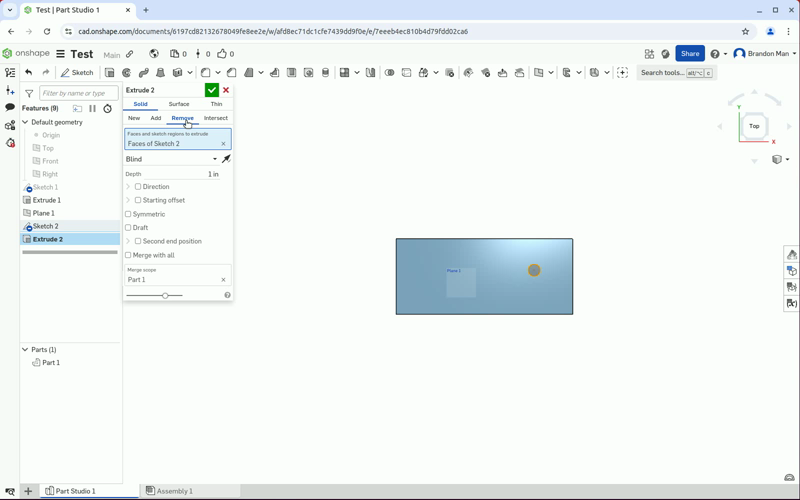
key(tab, 4)
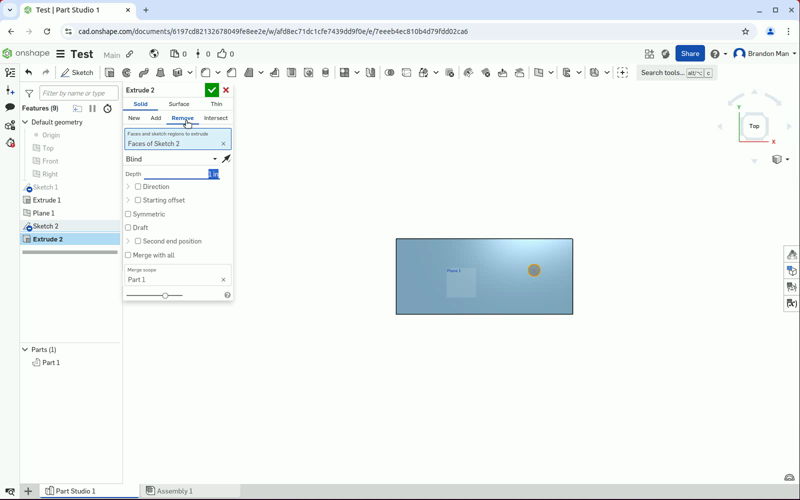
text(3.129)
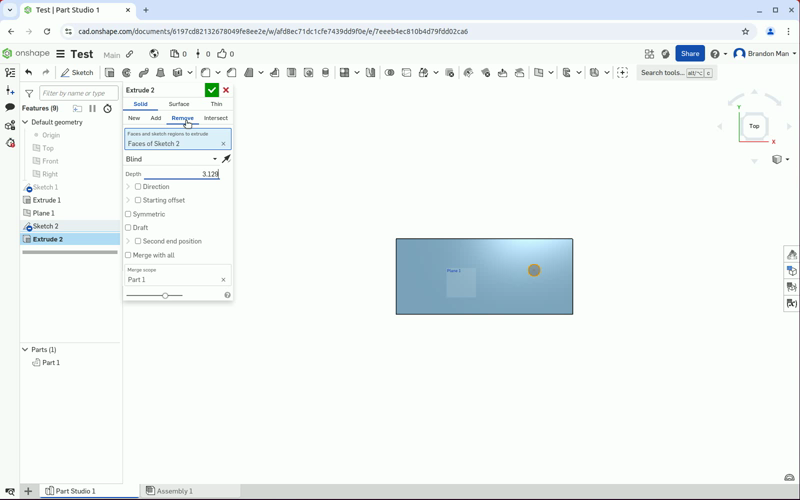
key(tab, 6)
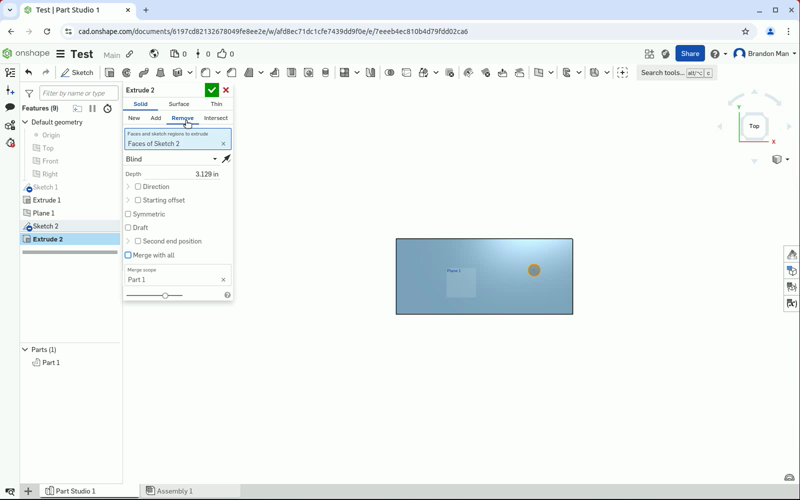
key(space)
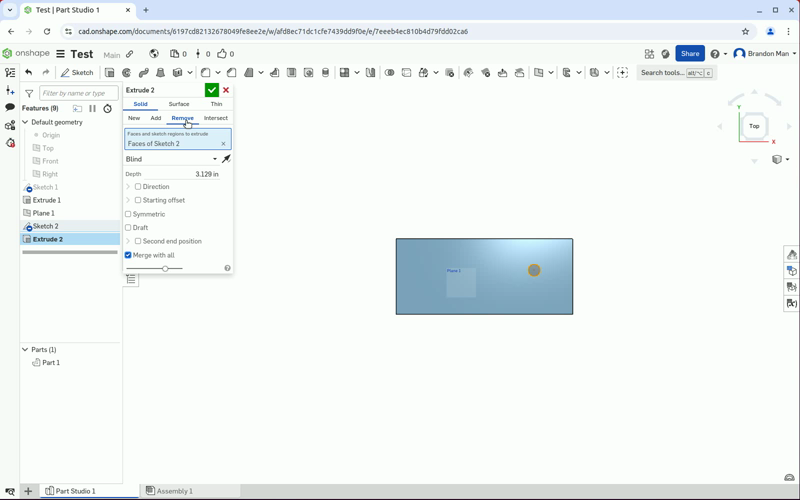
key(enter)
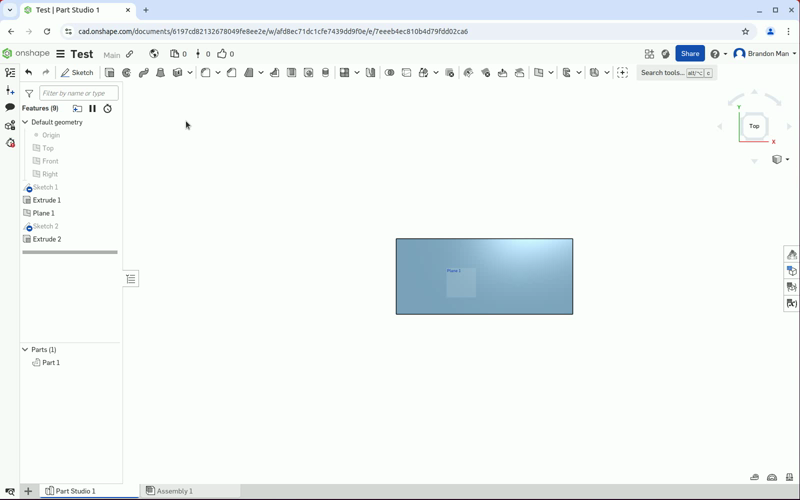
key(shift+h)
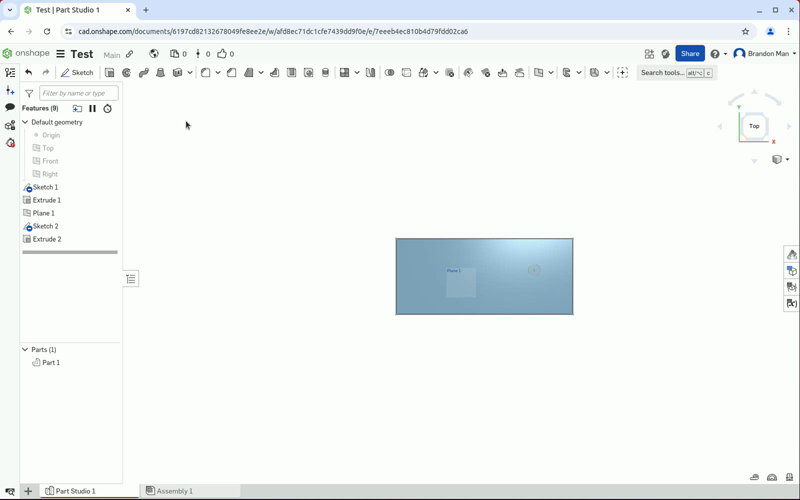
key(shift+h)
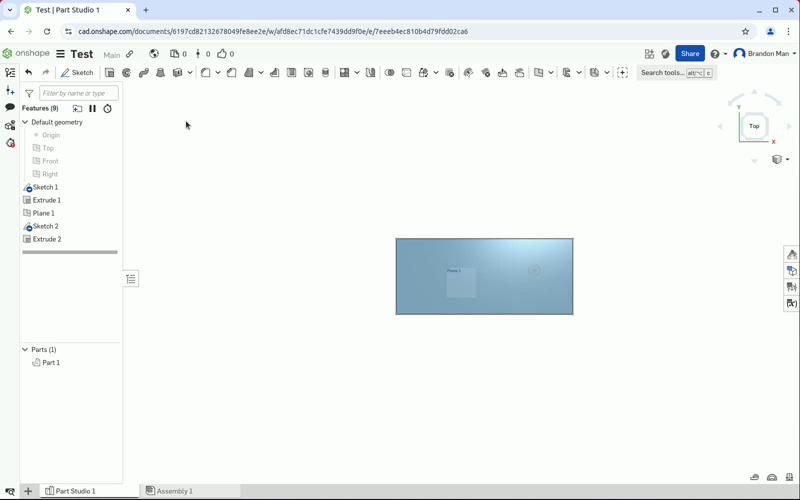
key(shift+7)
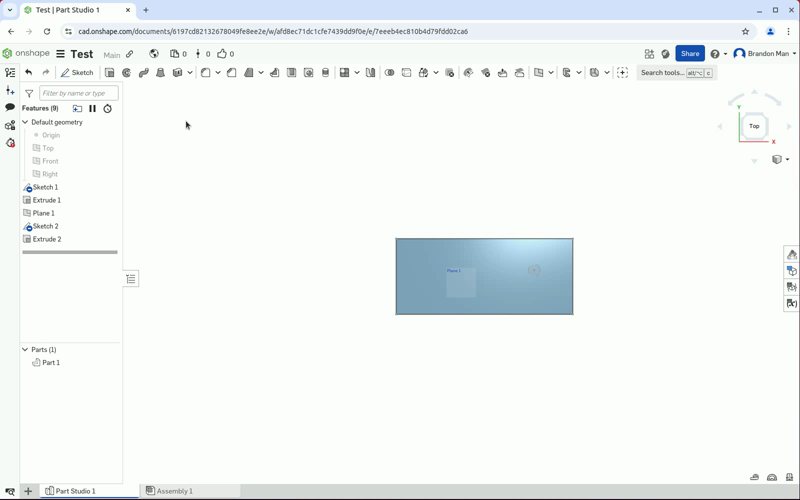
key(up, 3)
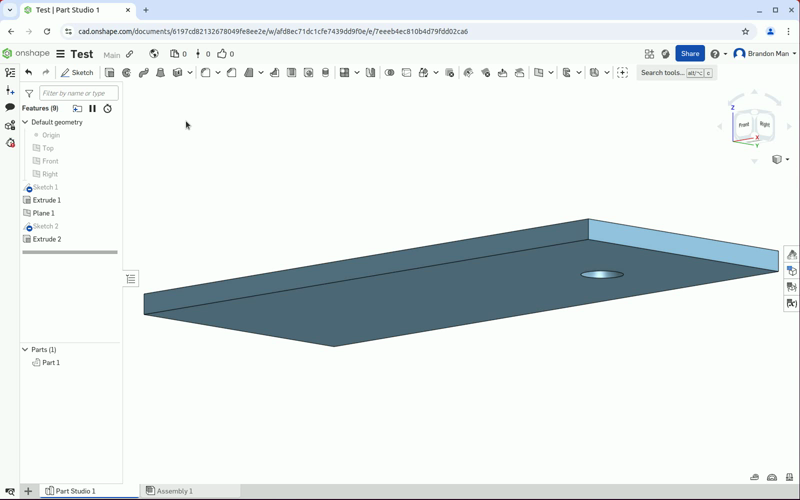
key(left, 3)
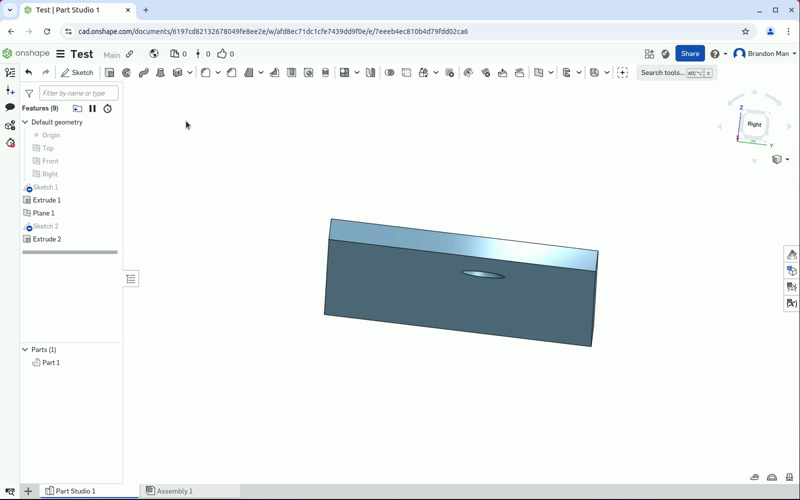
key(right, 3)
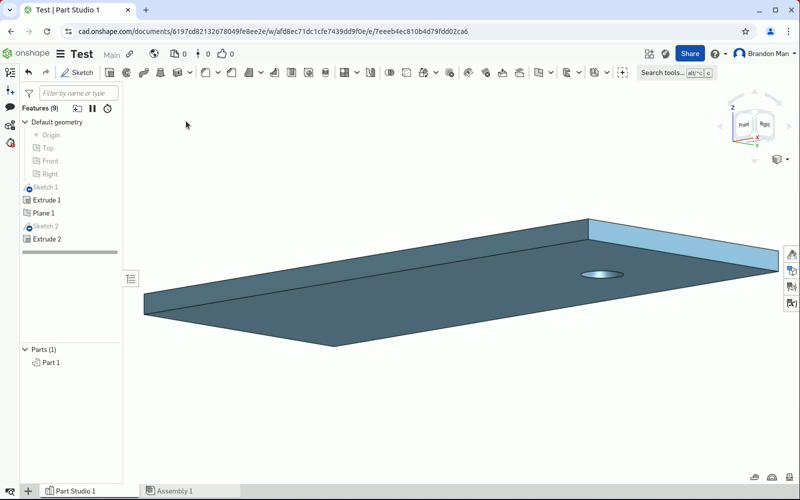
key(down, 3)
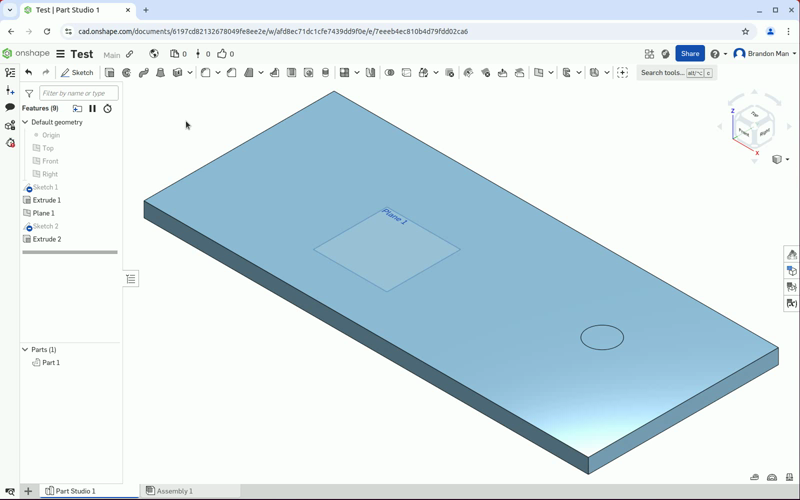
mouse_move(73, 189)
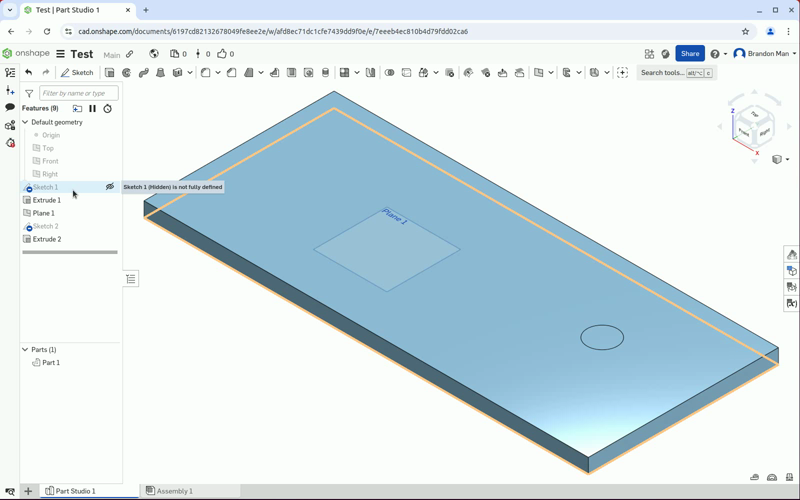
click(73, 189)